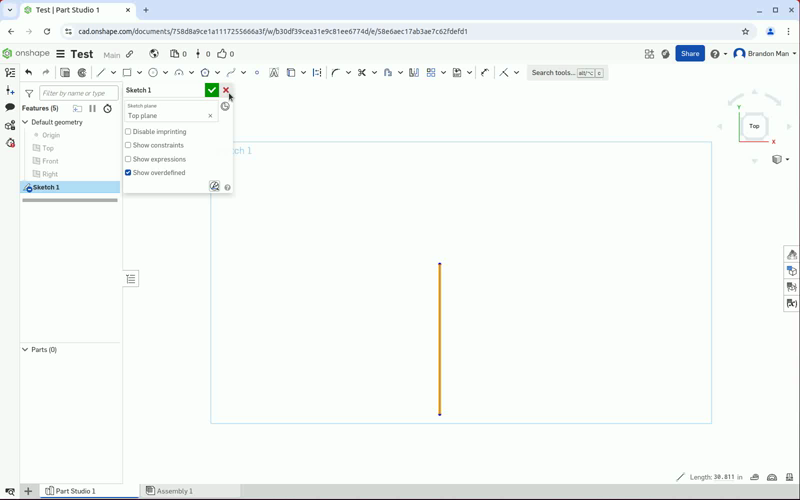
key(shift+h)
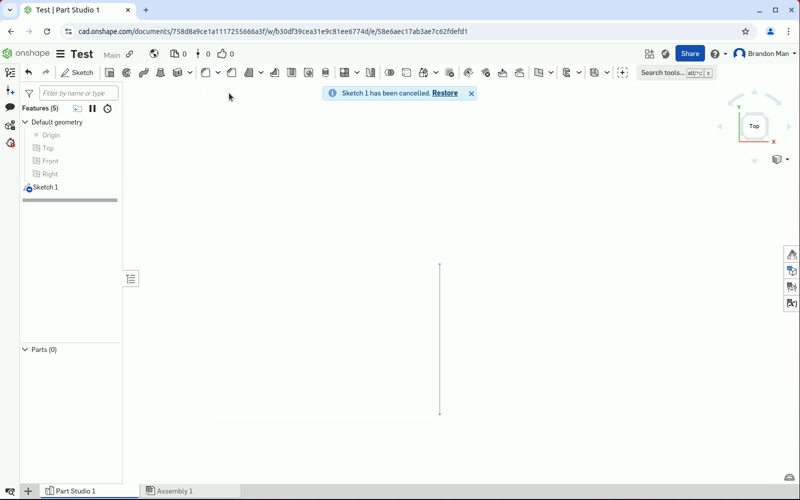
key(shift+s)
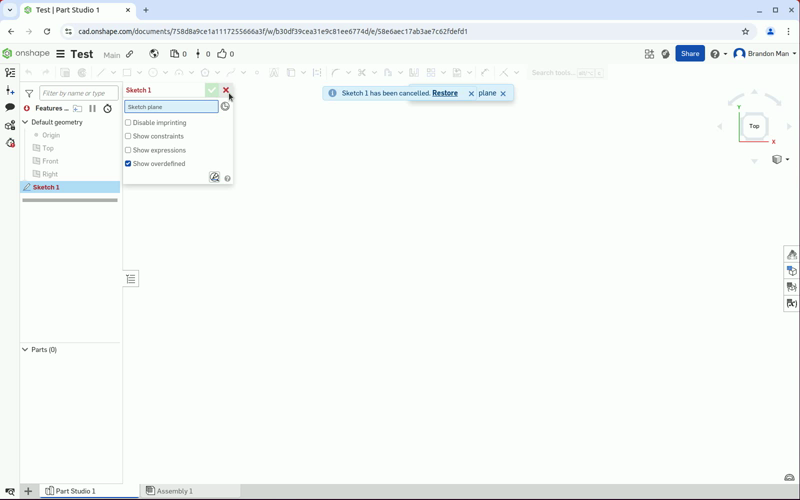
mouse_move(73, 150)
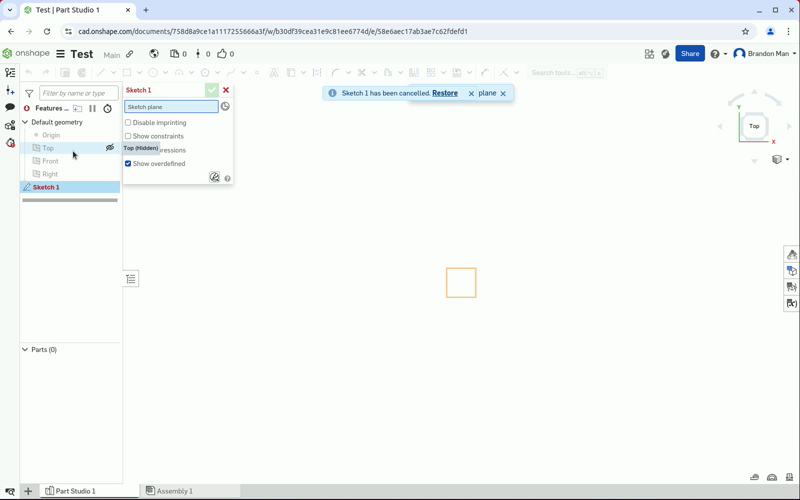
click(73, 150)
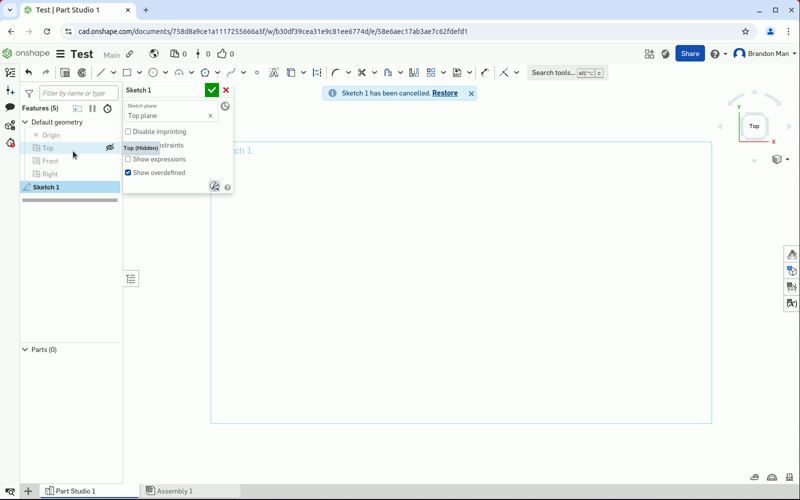
mouse_move(73, 352)
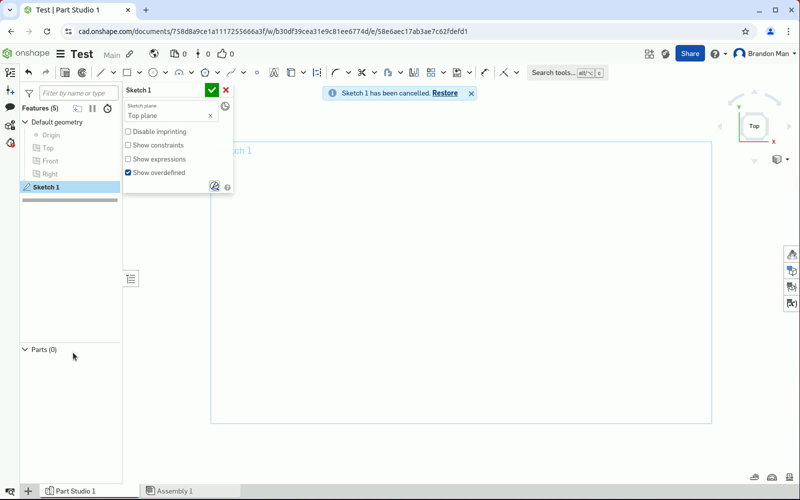
key(y)
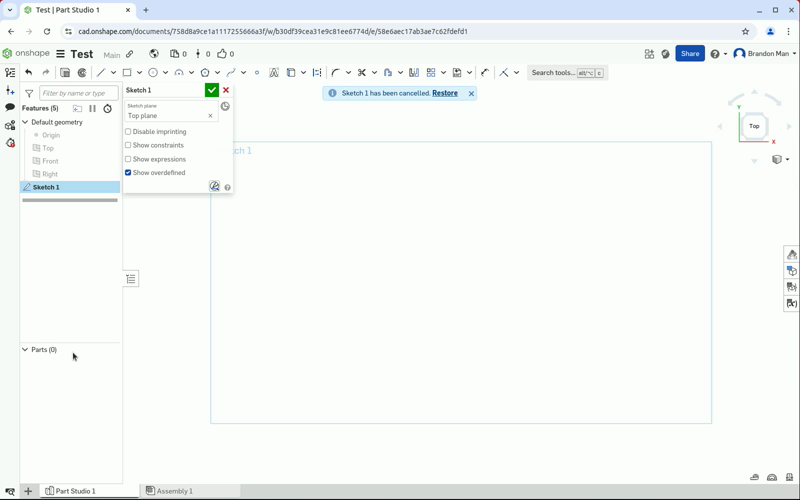
key(l)
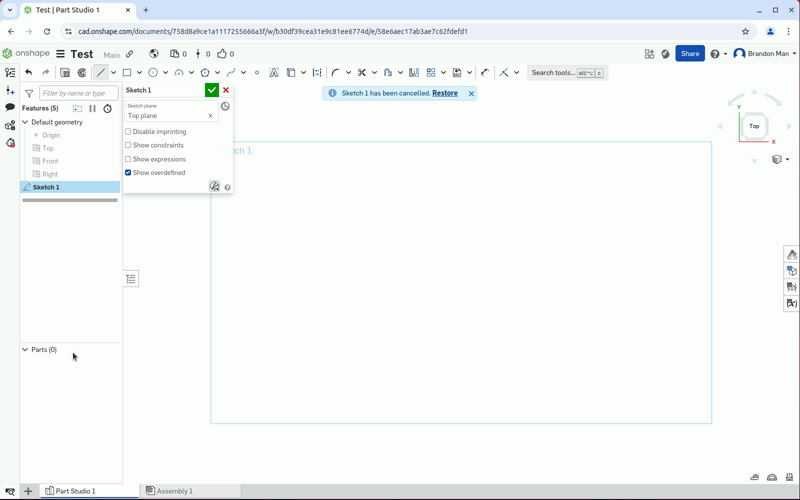
key_down(shift)
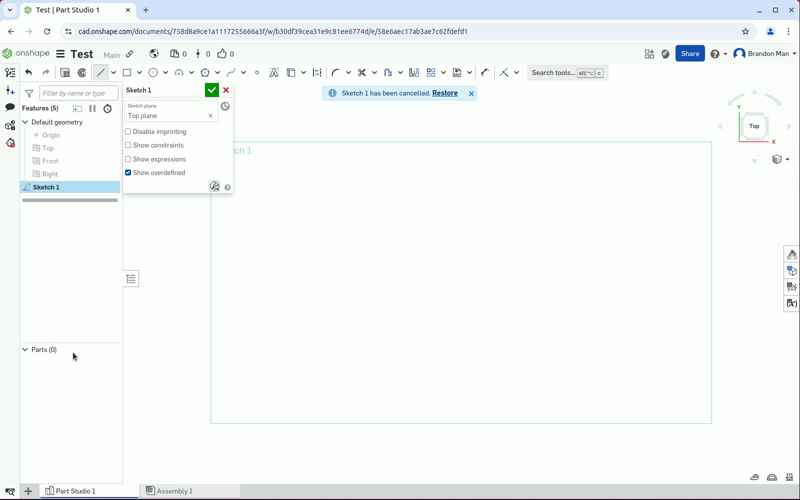
mouse_move(419, 176)
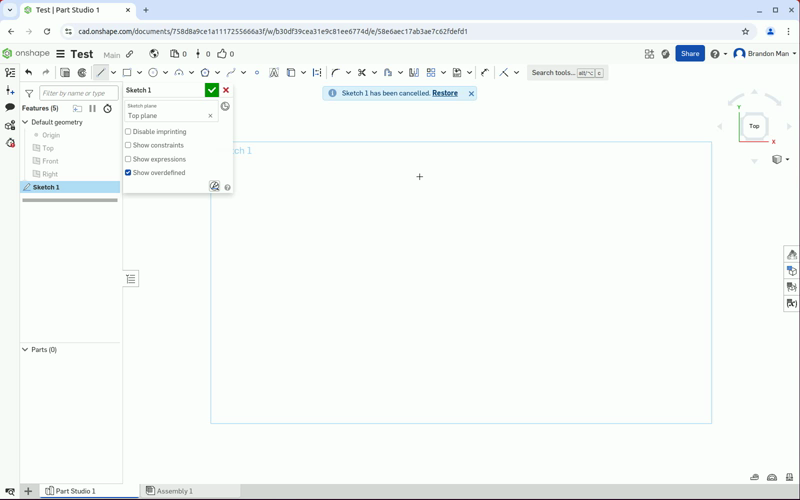
click(419, 176)
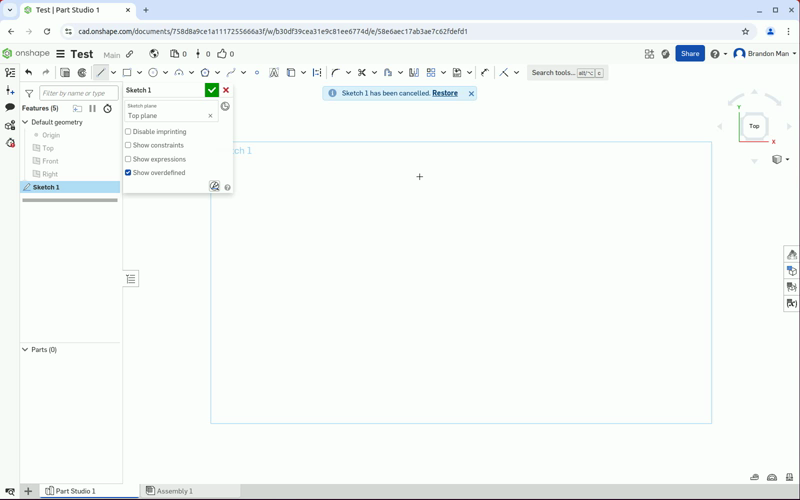
key_up(shift)
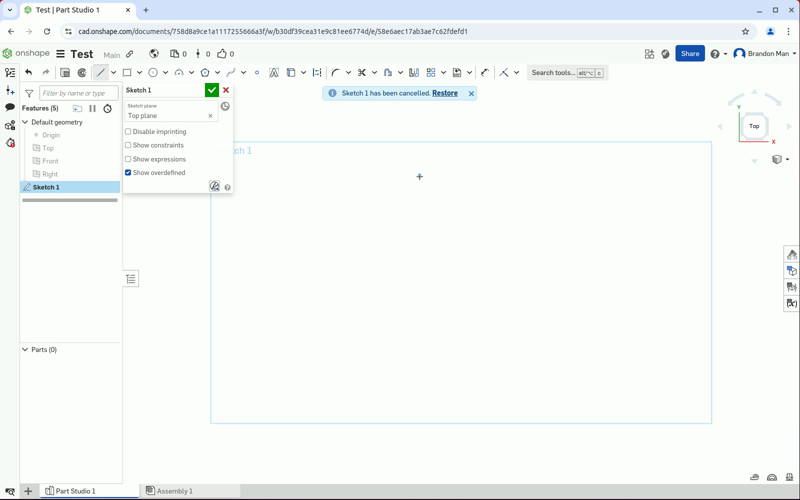
key_down(shift)
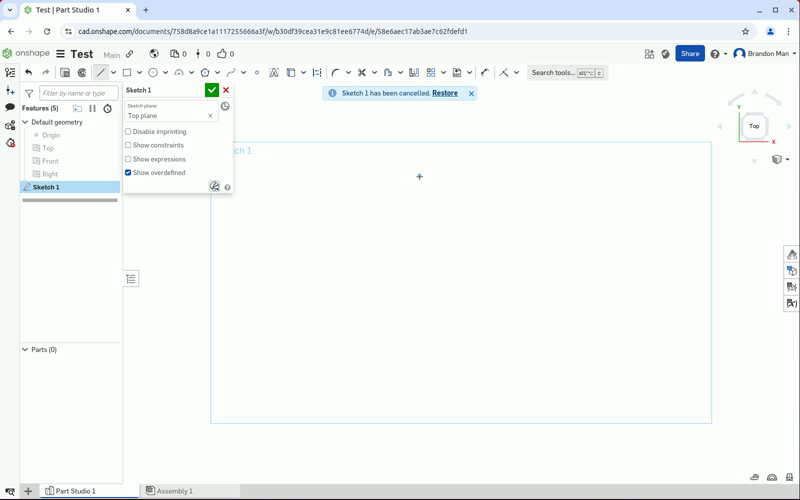
mouse_move(573, 298)
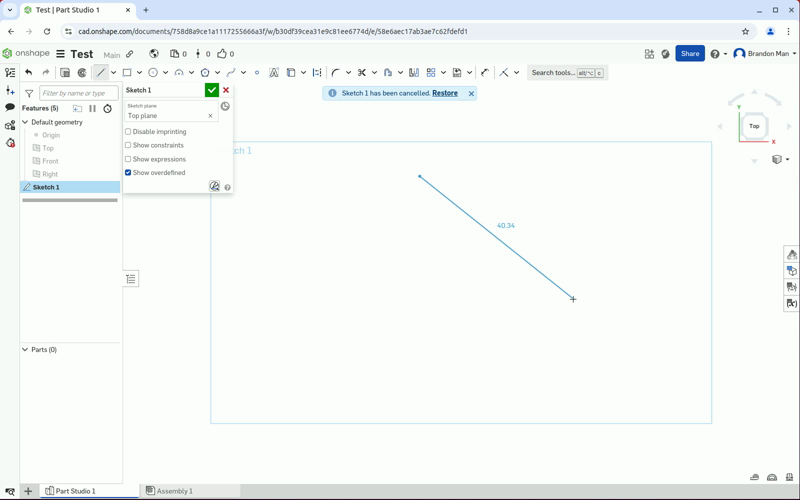
click(573, 298)
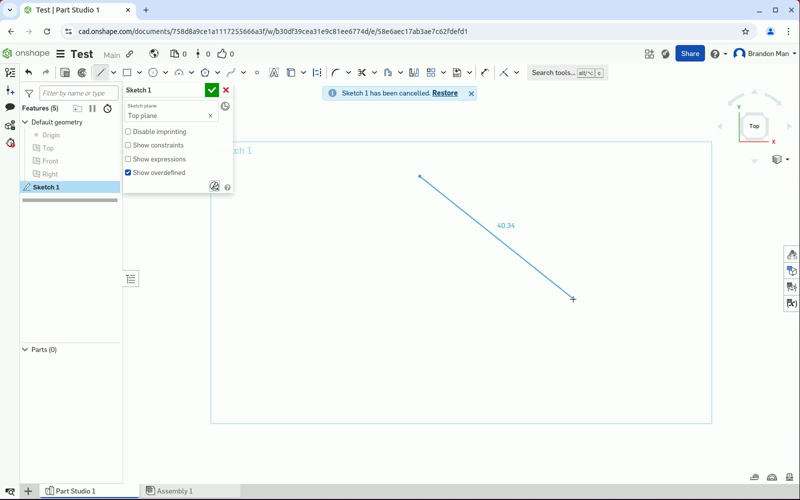
key_up(shift)
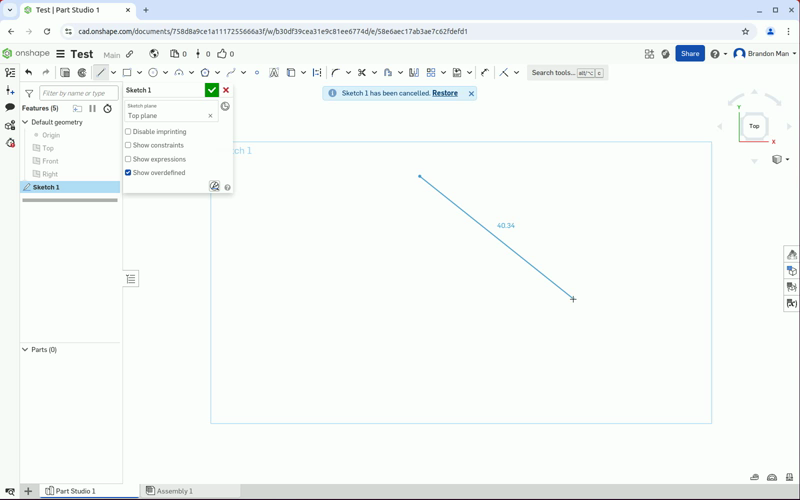
key_down(shift)
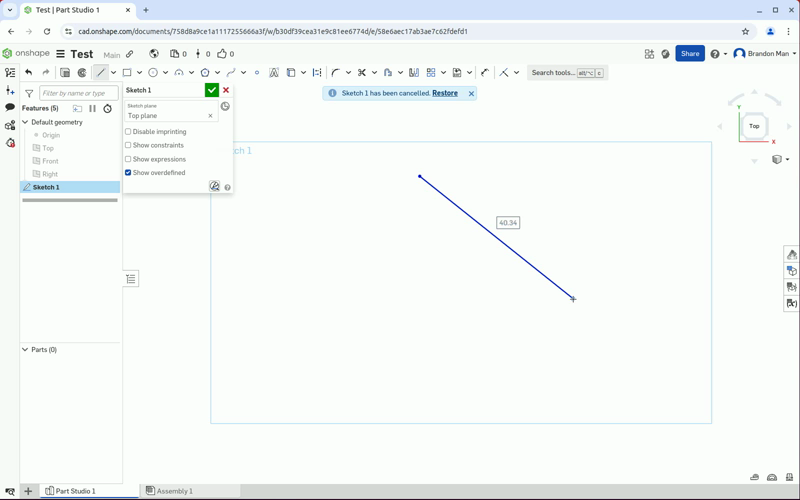
mouse_move(532, 194)
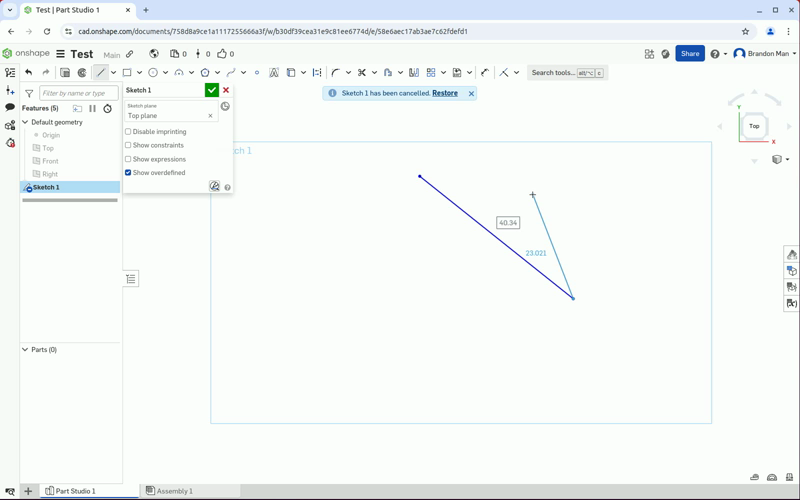
click(532, 194)
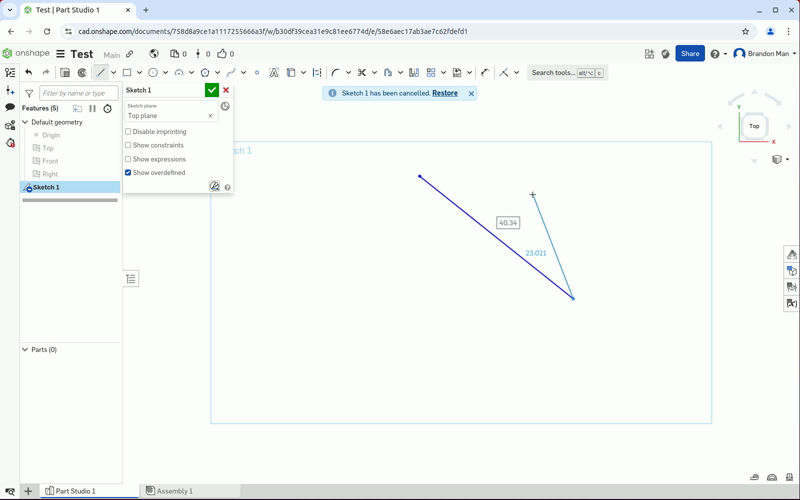
key_up(shift)
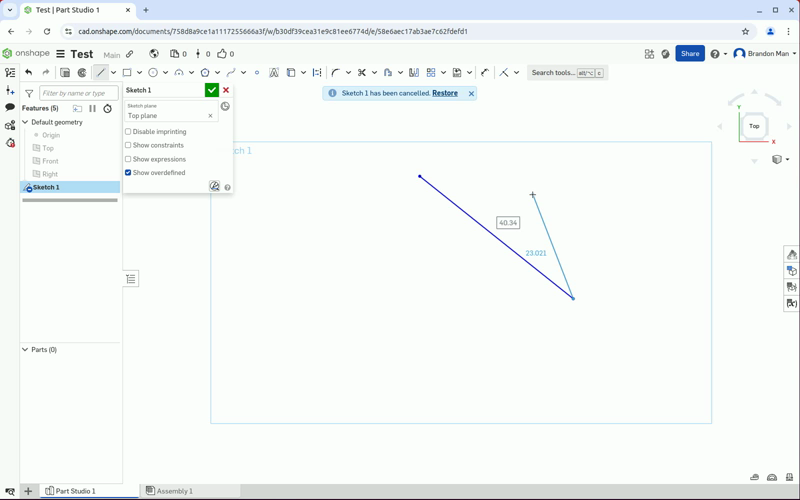
key_down(shift)
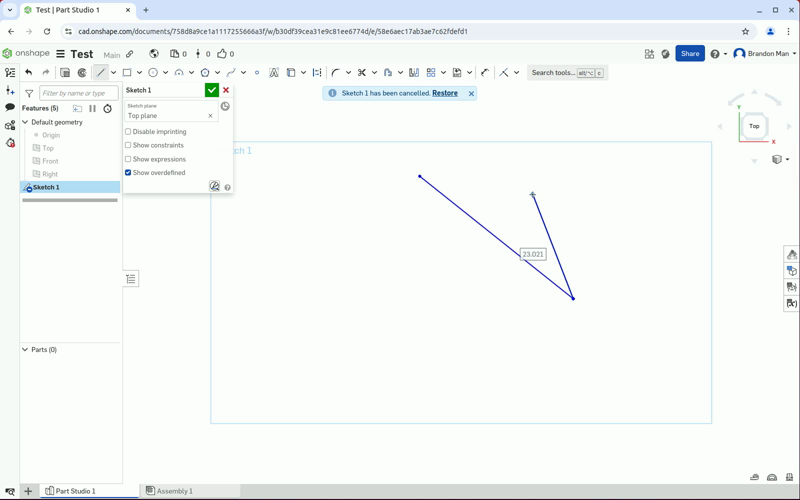
mouse_move(419, 176)
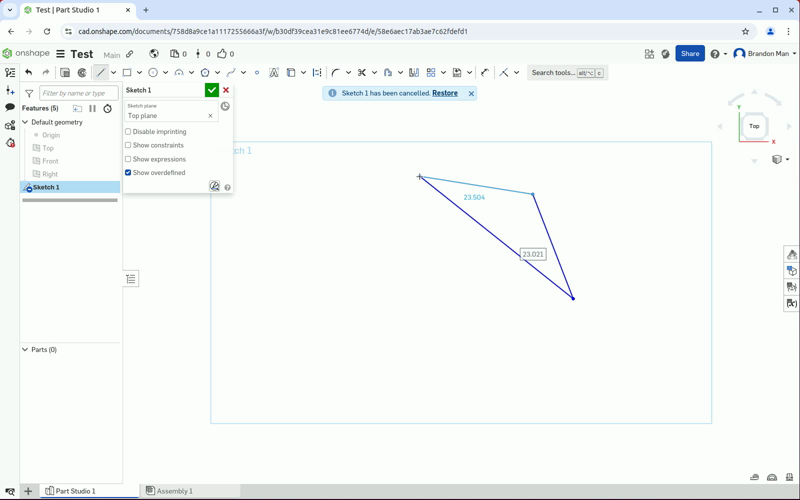
key_up(shift)
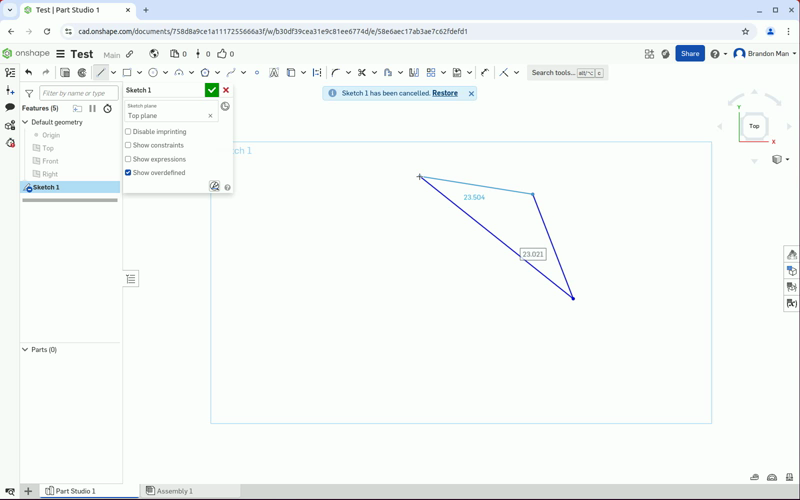
click(419, 176)
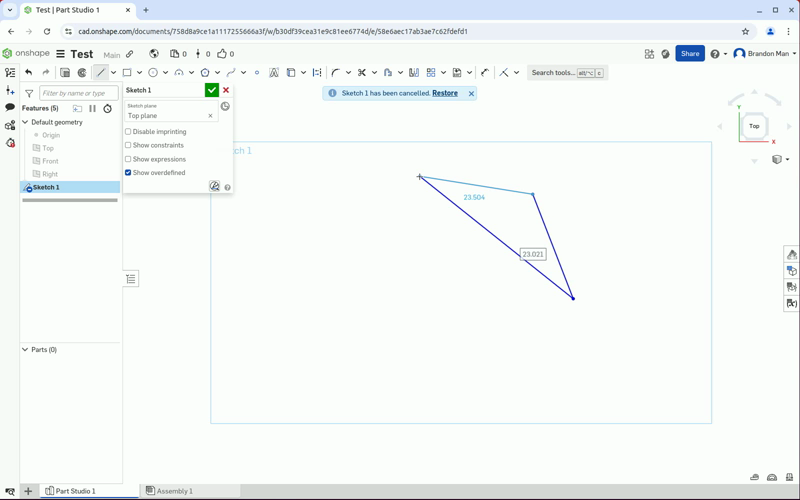
key(esc)
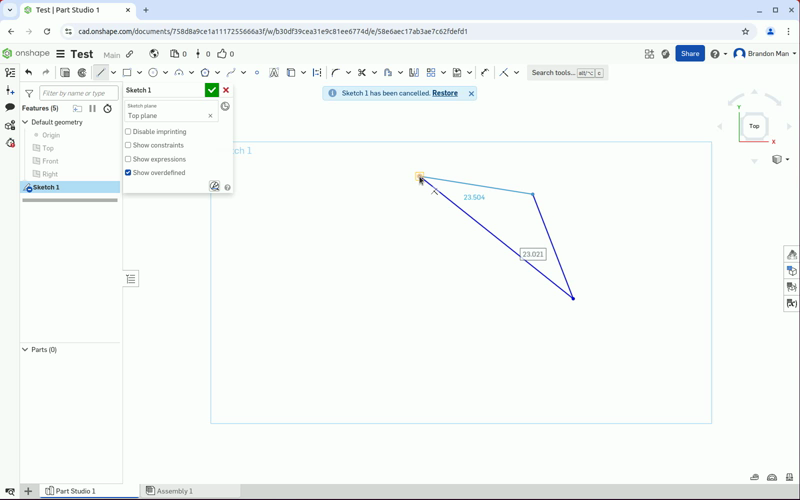
mouse_move(502, 197)
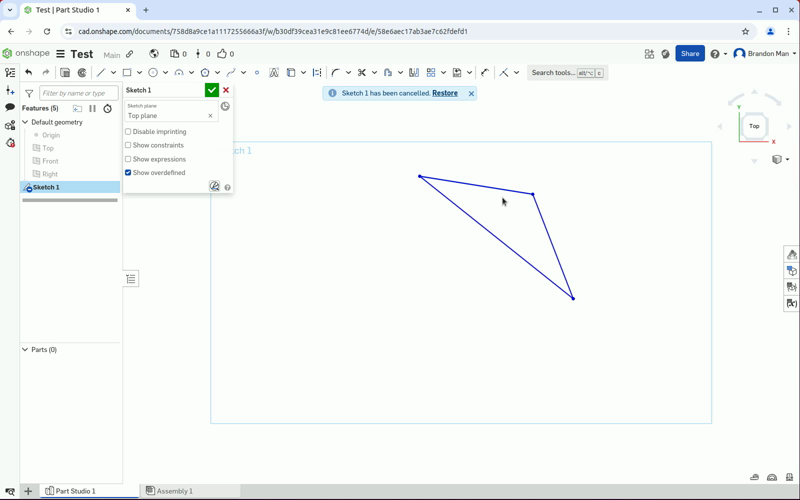
click(502, 197)
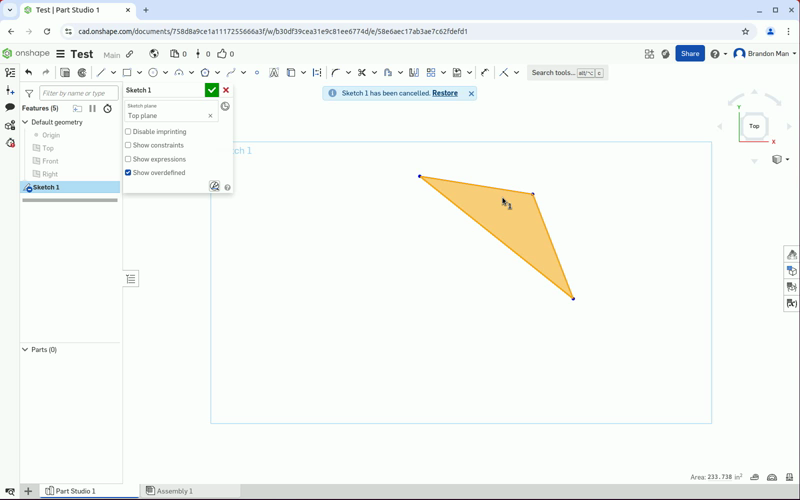
mouse_move(73, 352)
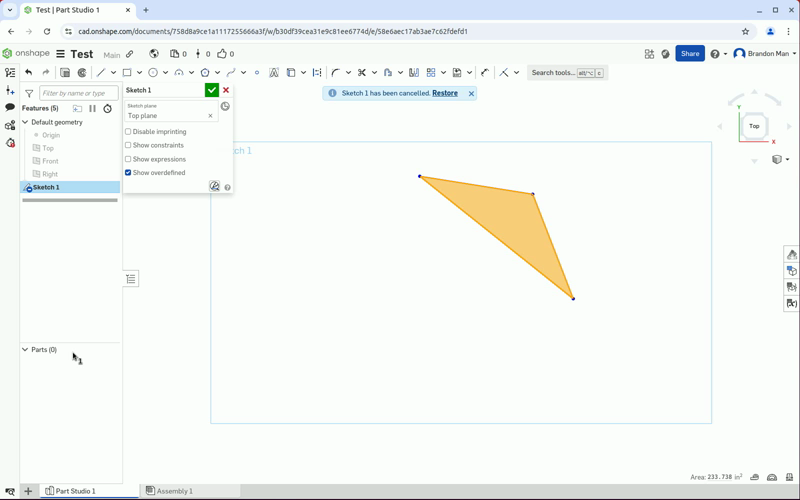
key(shift+y)
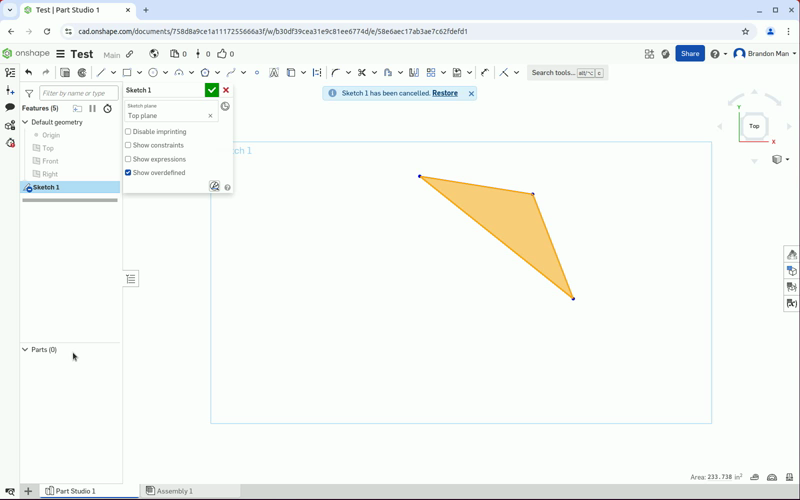
key(shift+e)
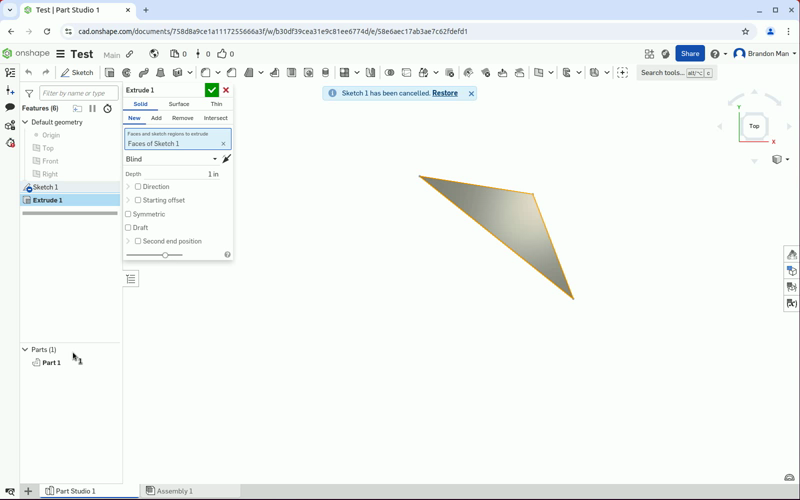
mouse_move(143, 106)
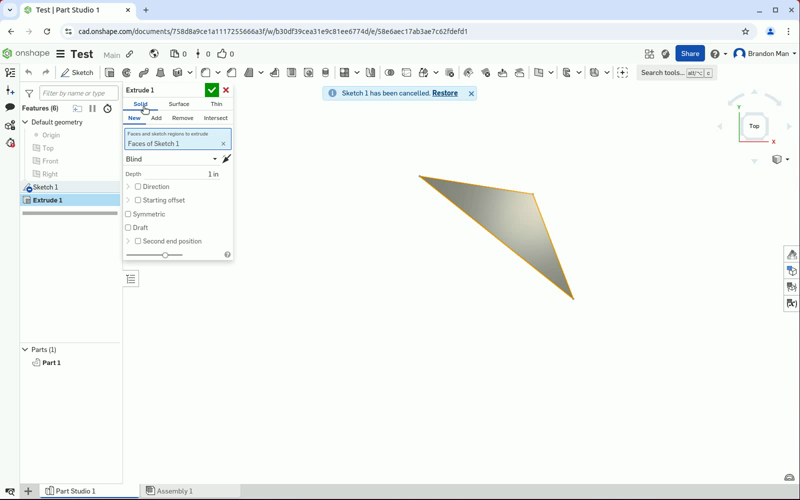
click(143, 106)
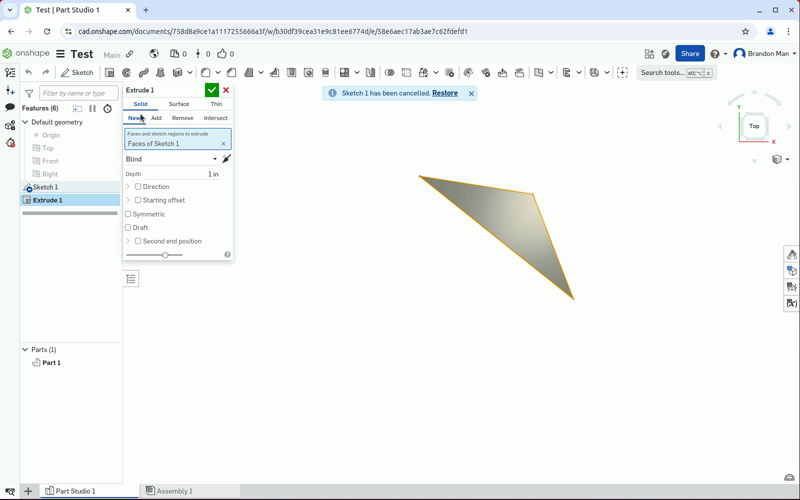
mouse_move(137, 120)
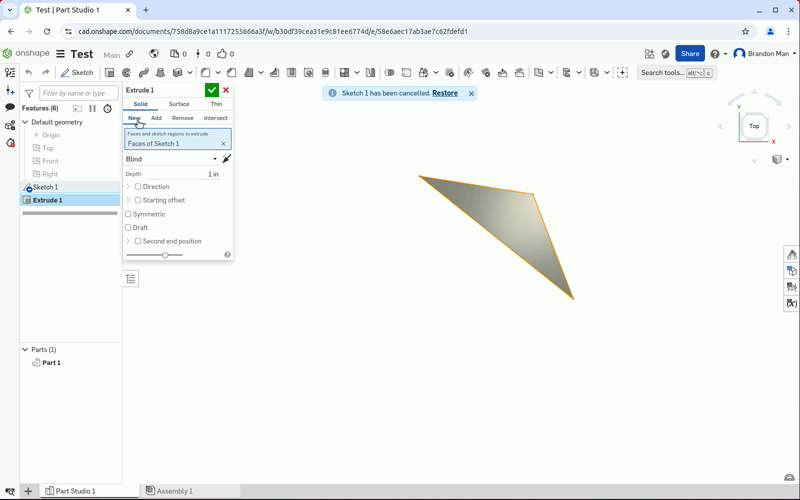
click(137, 120)
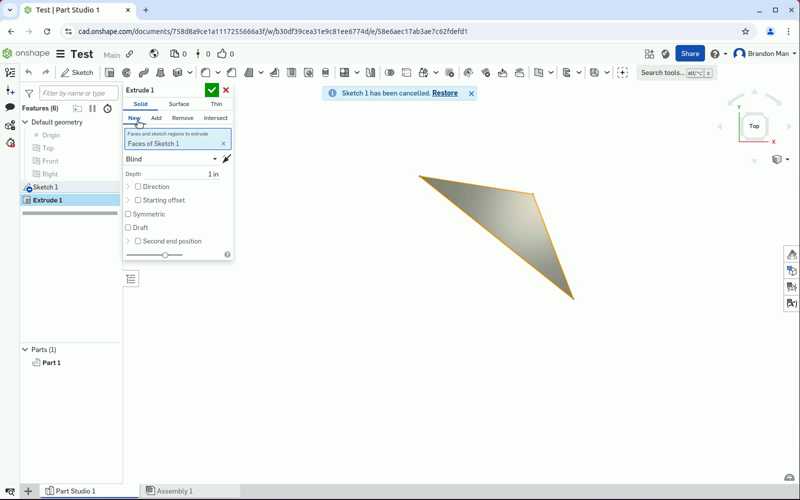
key(tab, 4)
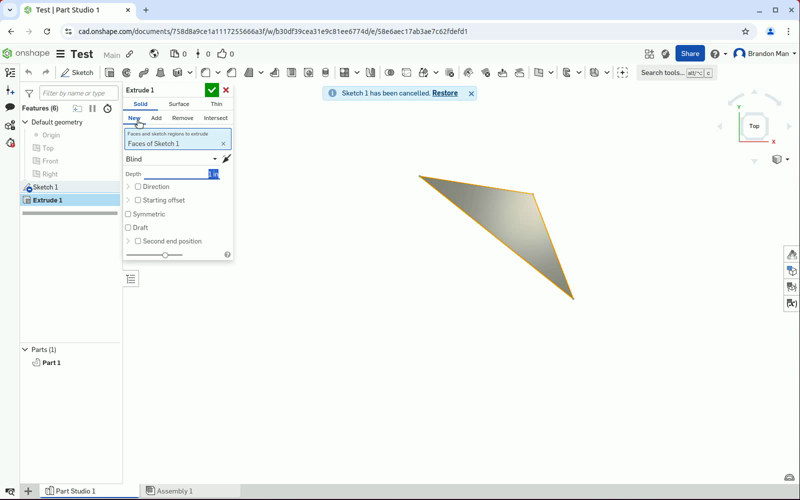
text(0.481)
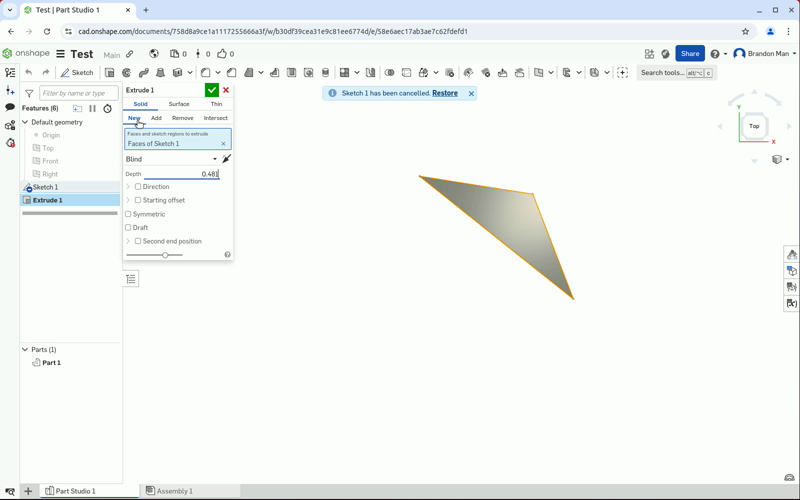
key(enter)
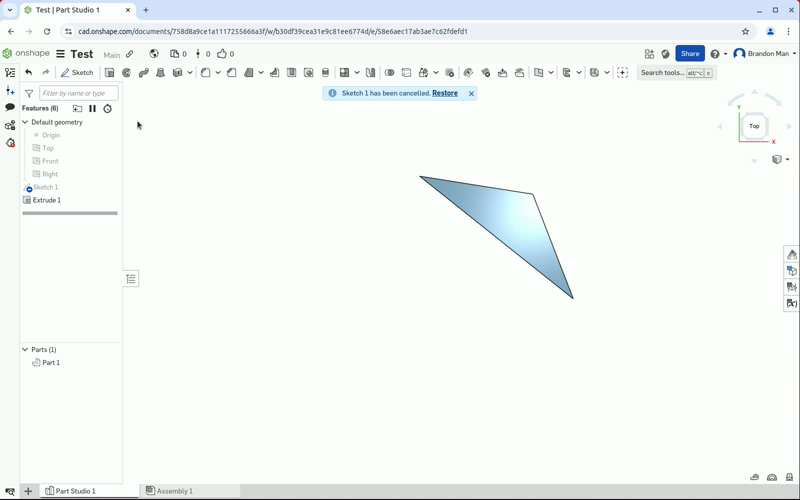
key(shift+h)
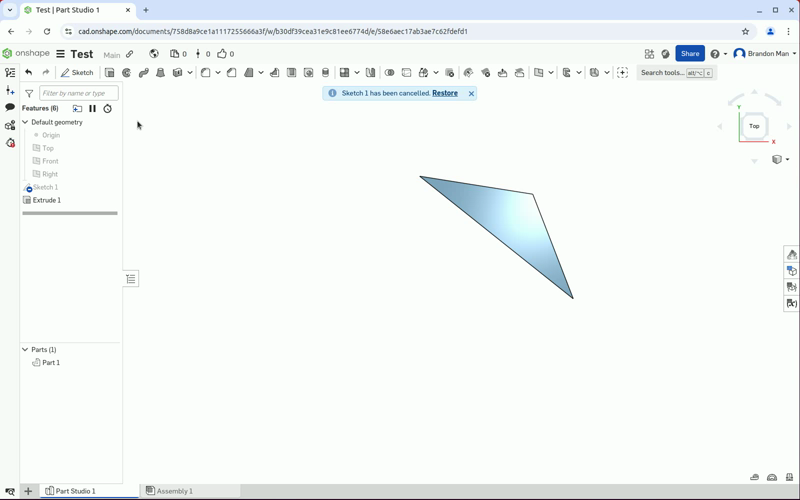
key(shift+h)
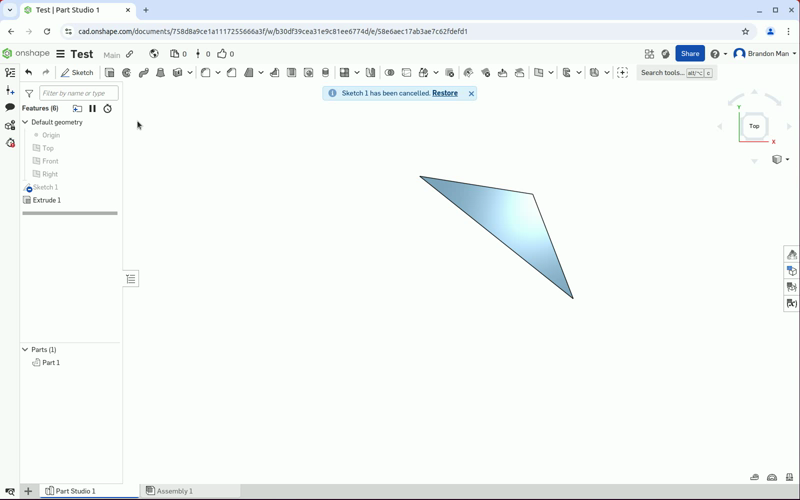
mouse_move(73, 189)
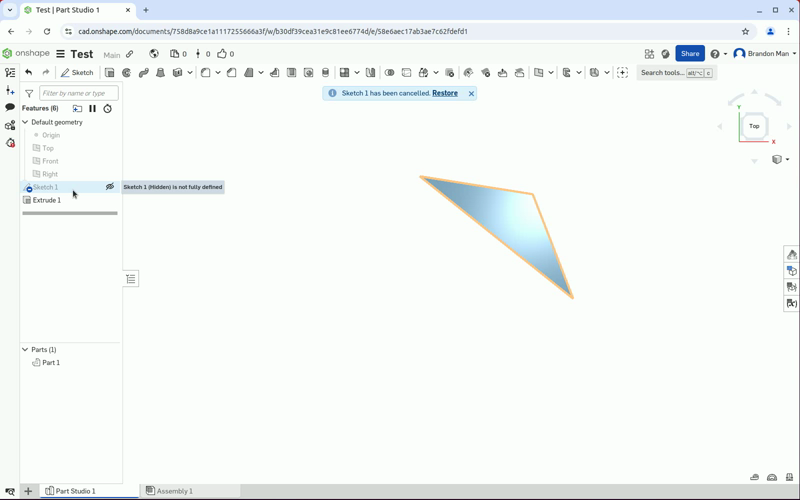
click(73, 189)
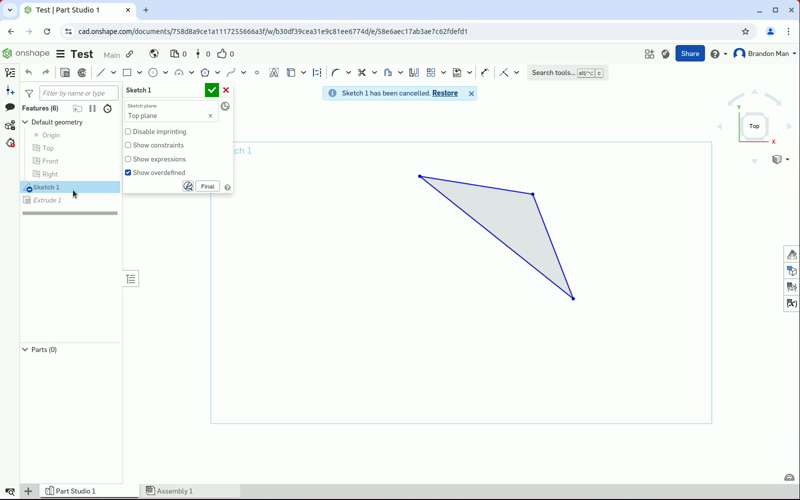
mouse_move(229, 92)
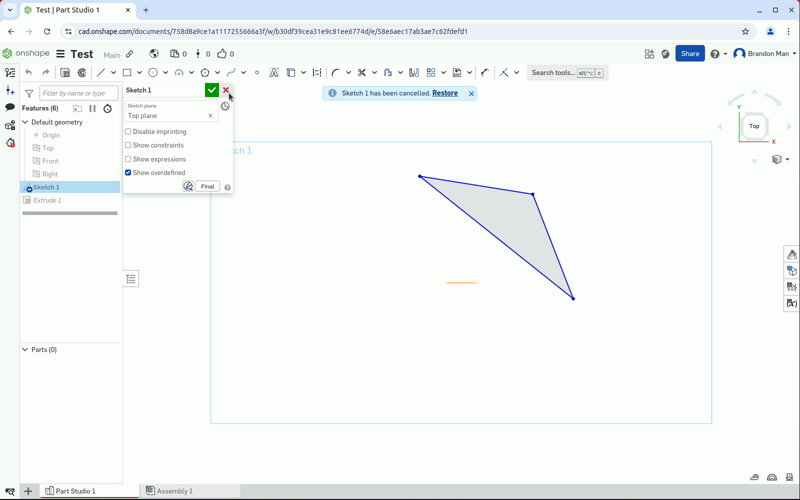
click(229, 92)
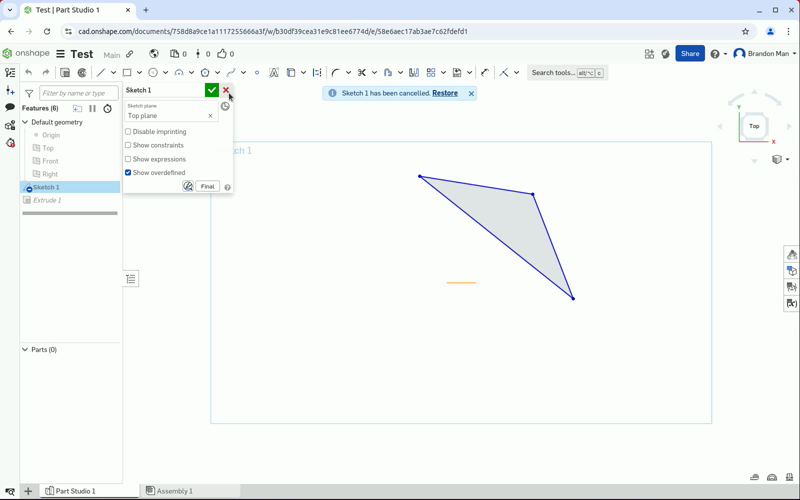
key(shift+s)
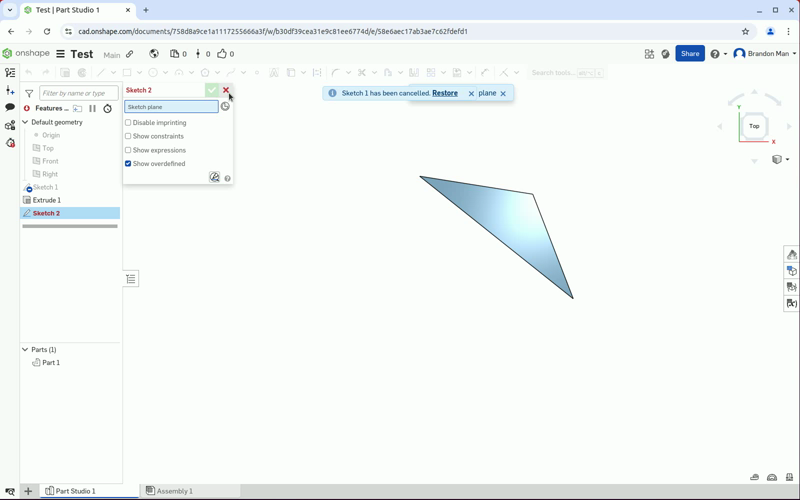
mouse_move(73, 150)
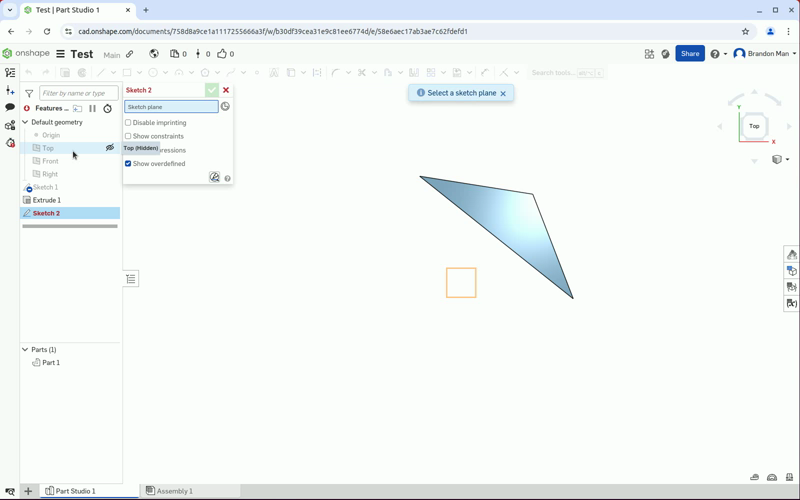
click(73, 150)
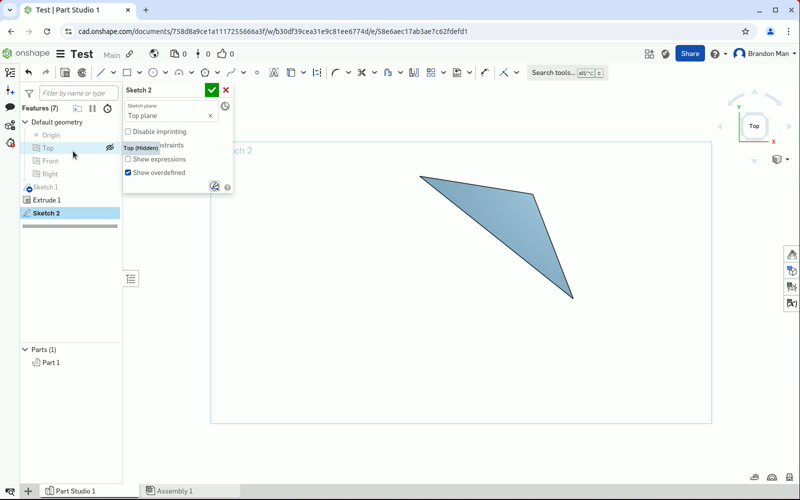
mouse_move(73, 352)
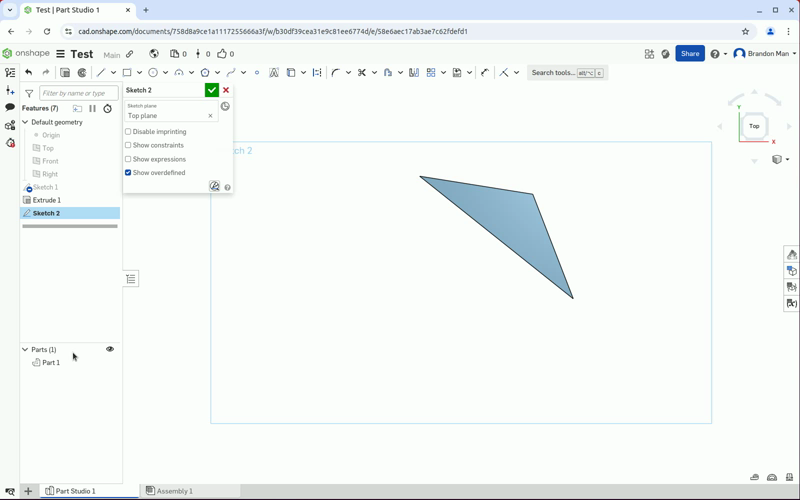
key(y)
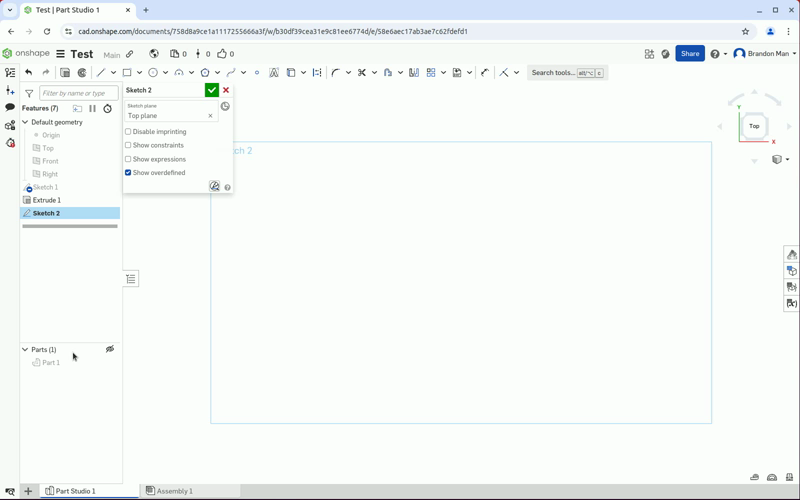
key(l)
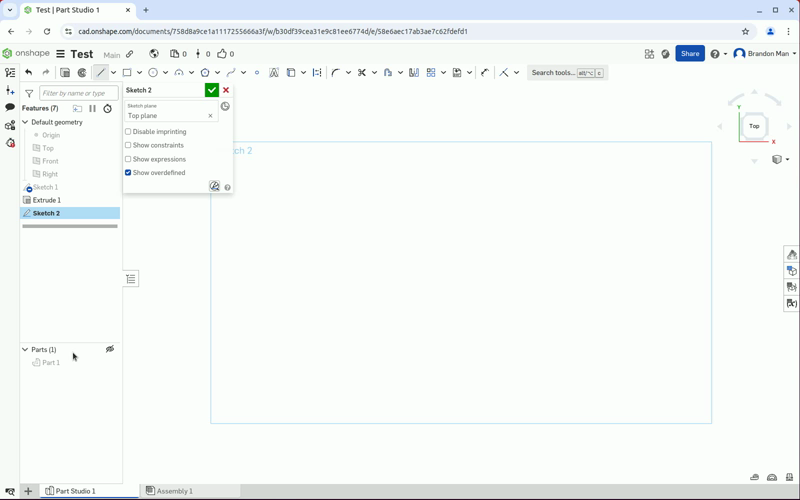
key_down(shift)
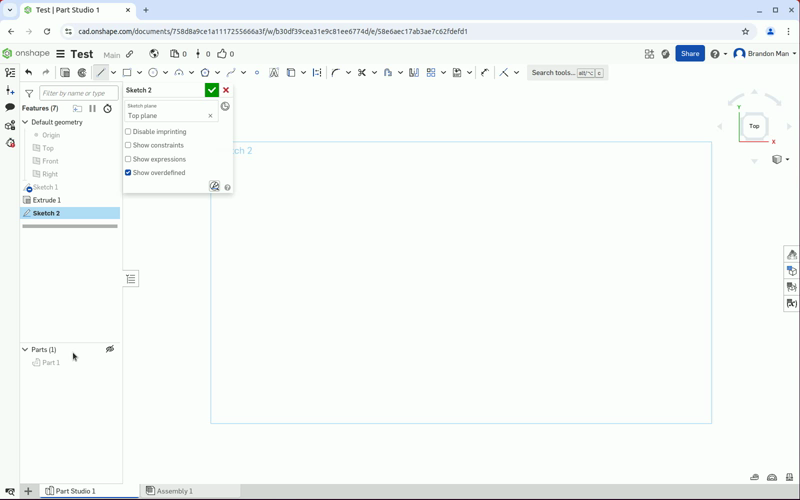
mouse_move(419, 176)
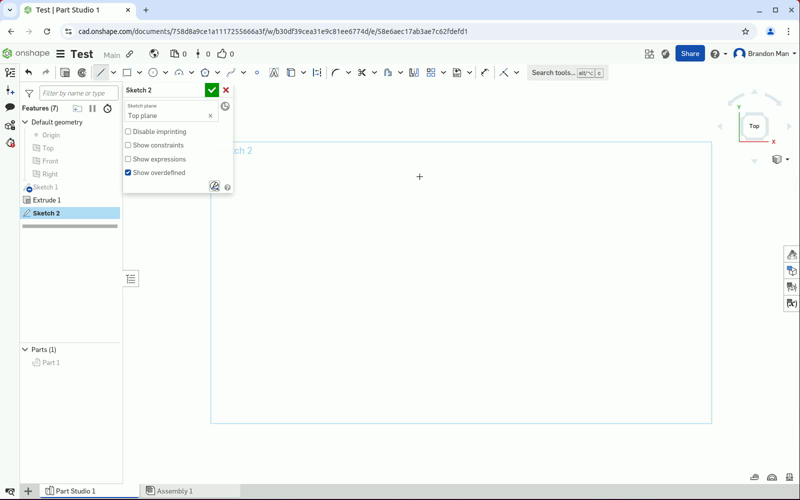
click(419, 176)
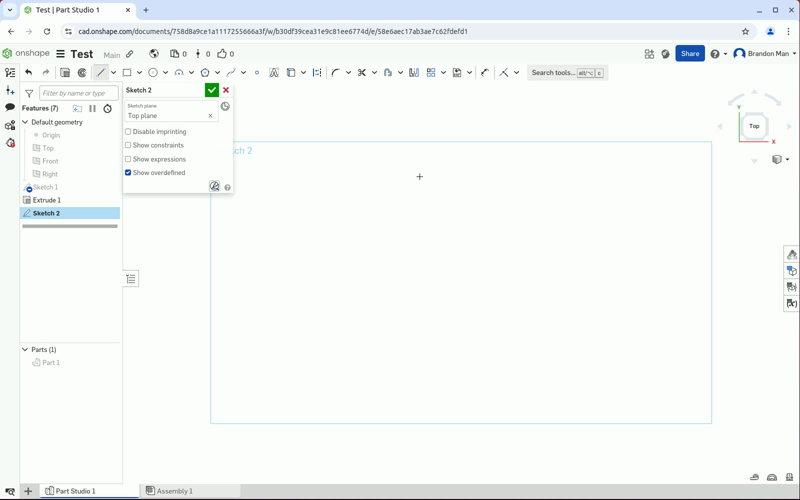
key_up(shift)
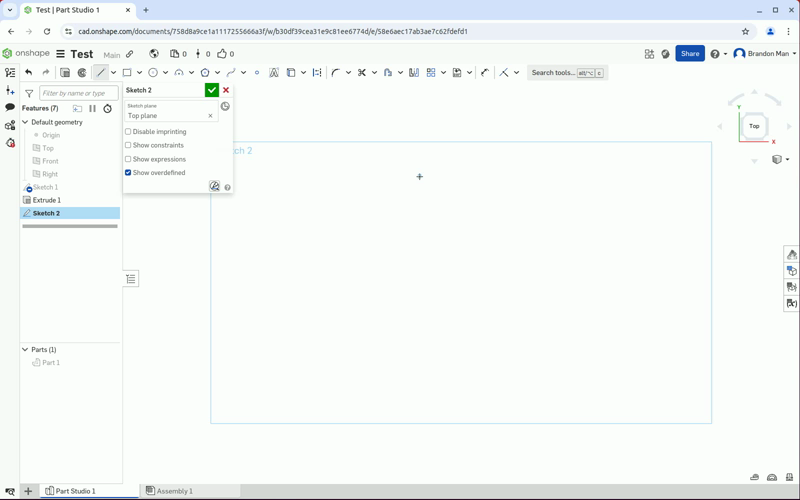
key_down(shift)
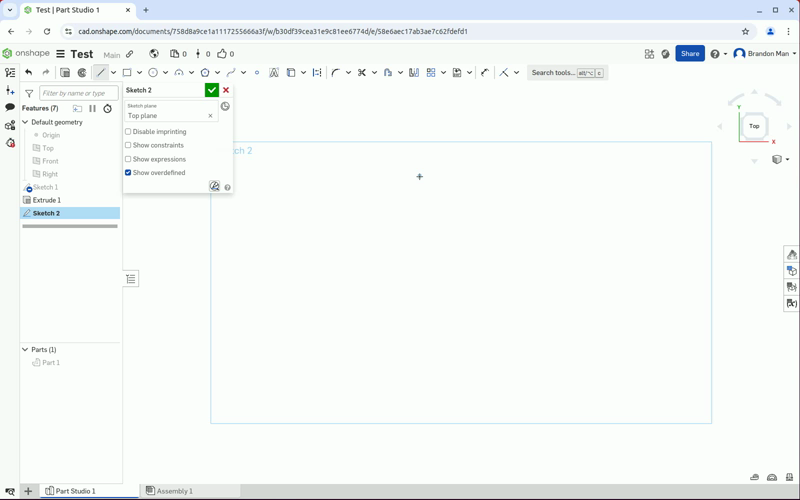
mouse_move(573, 298)
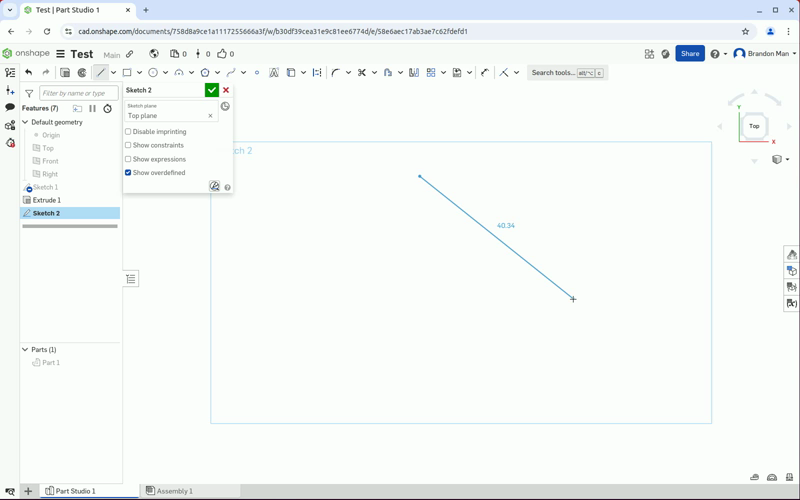
click(573, 298)
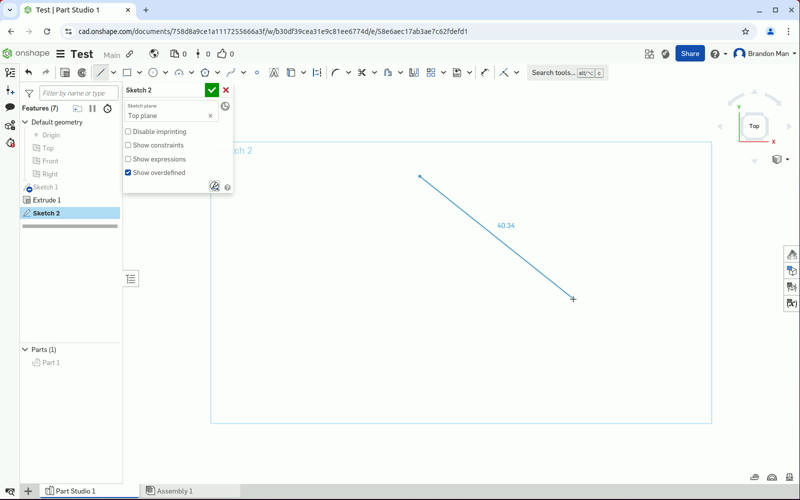
key_up(shift)
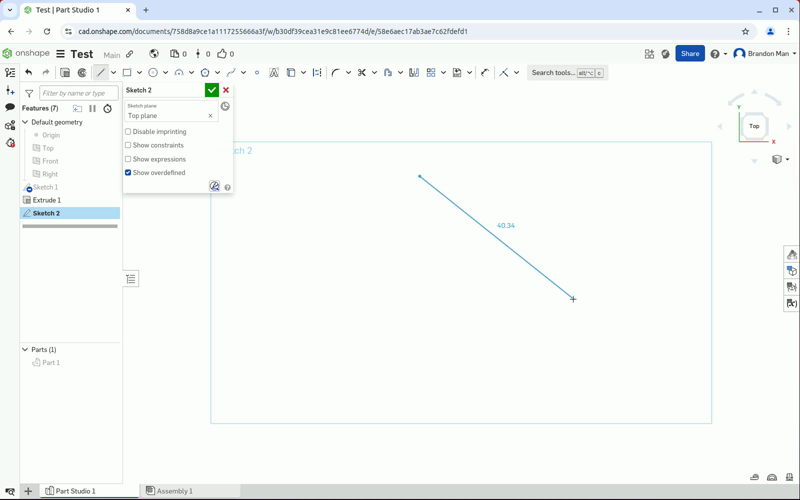
key_down(shift)
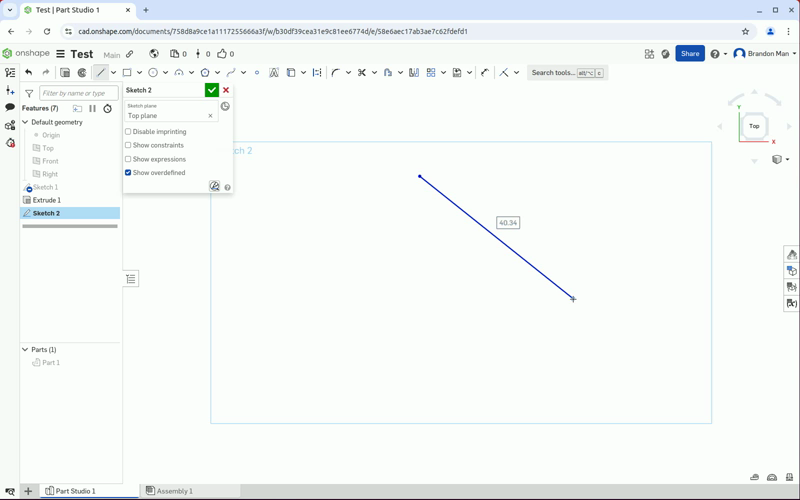
mouse_move(532, 194)
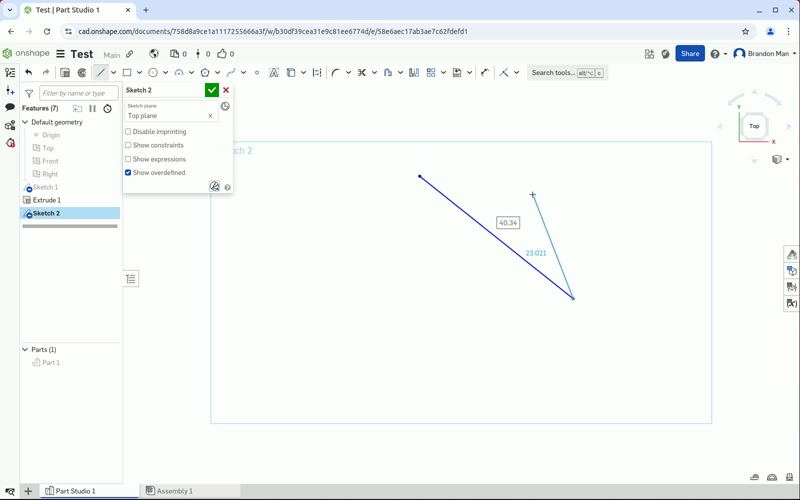
click(532, 194)
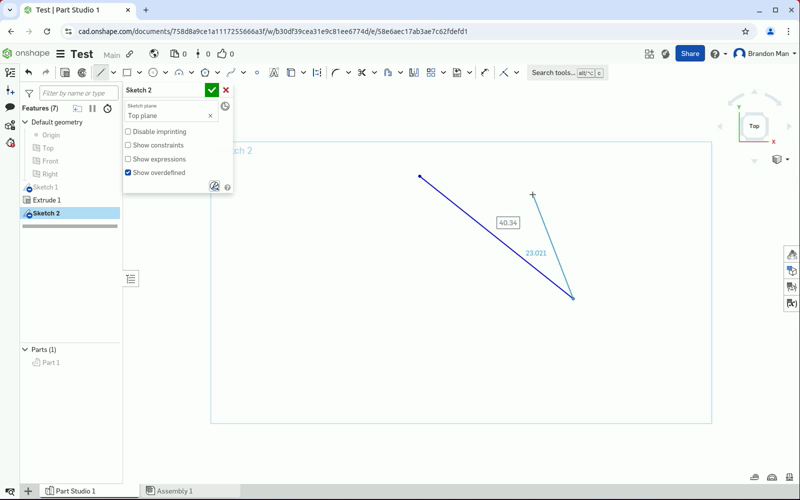
key_up(shift)
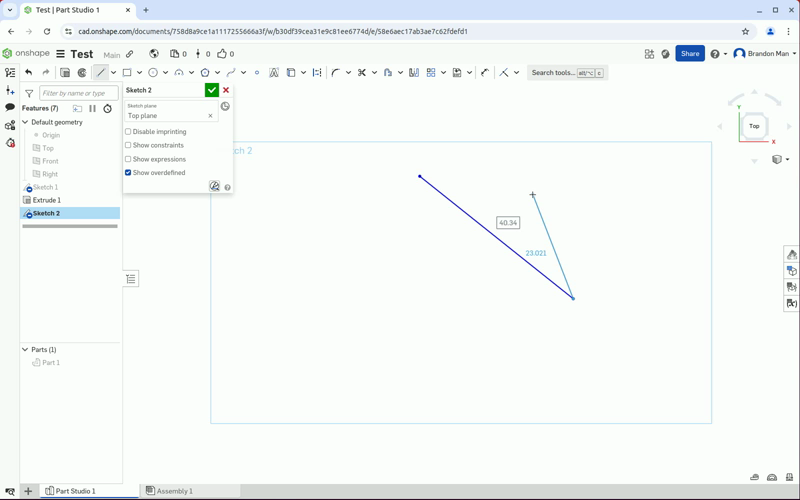
key_down(shift)
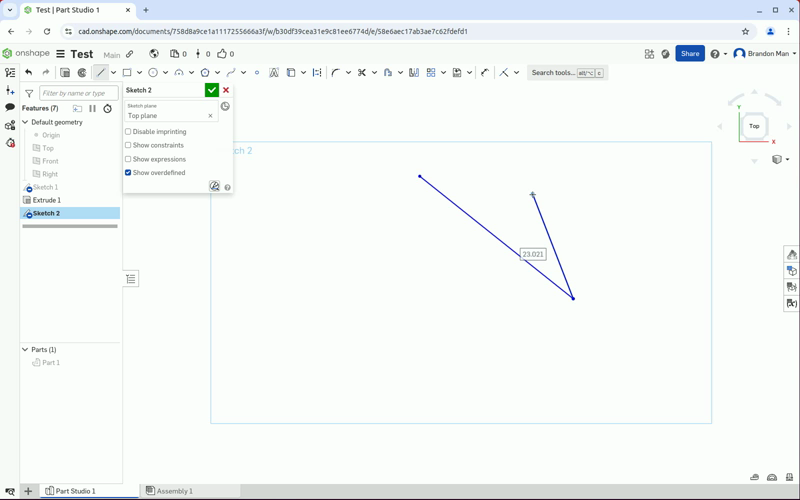
mouse_move(419, 176)
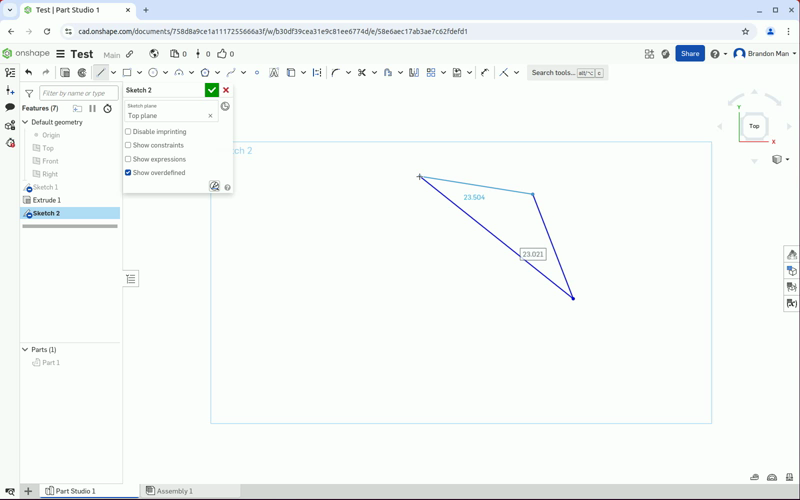
key_up(shift)
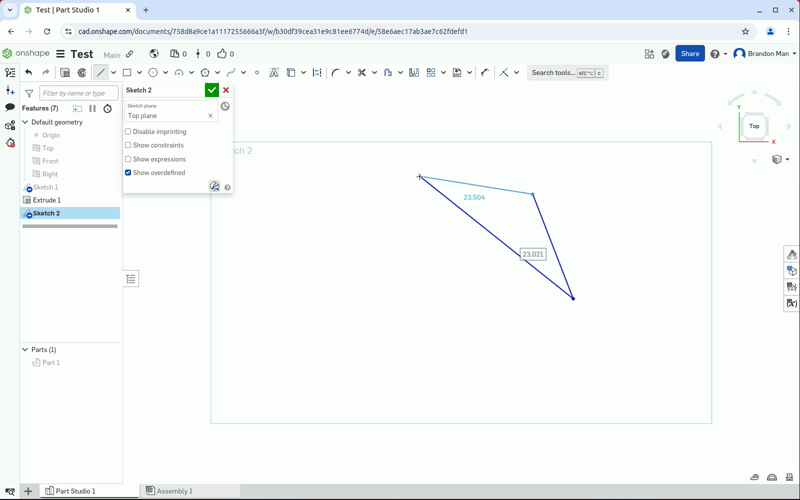
click(419, 176)
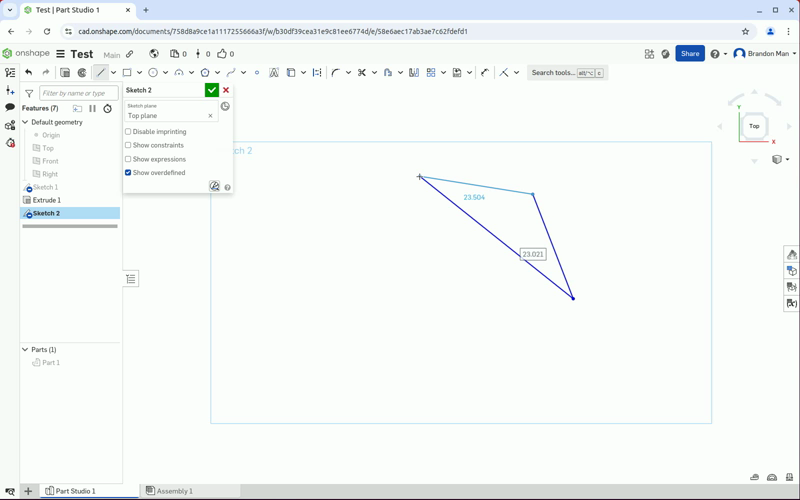
key(esc)
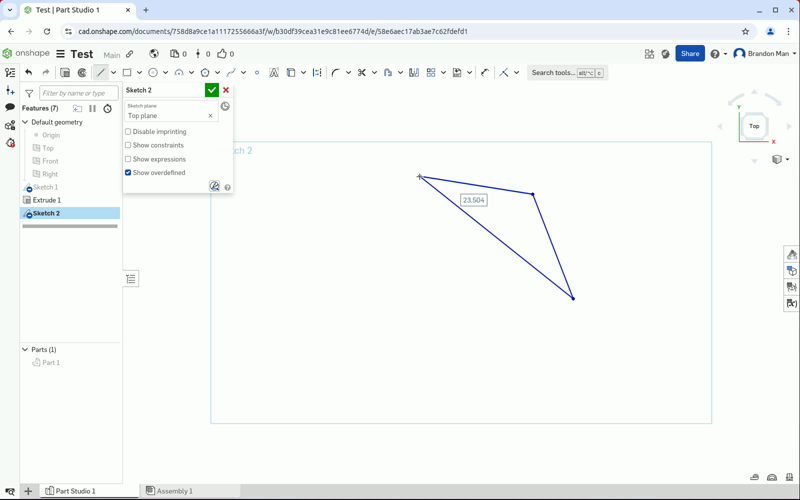
mouse_move(542, 256)
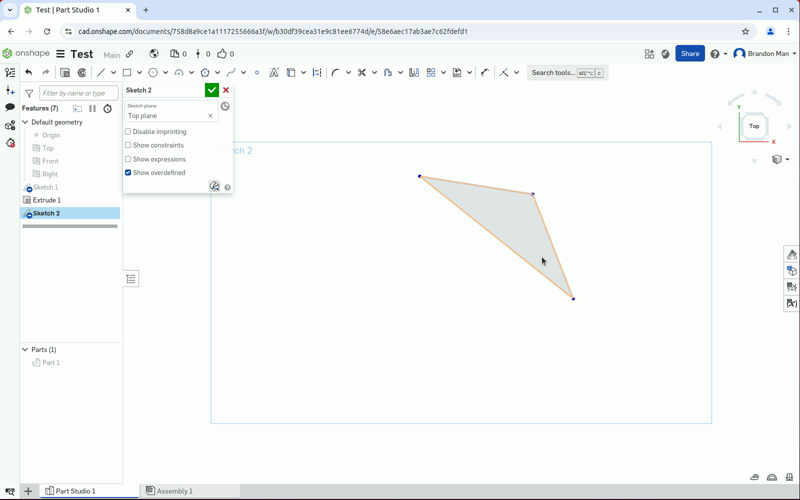
click(542, 256)
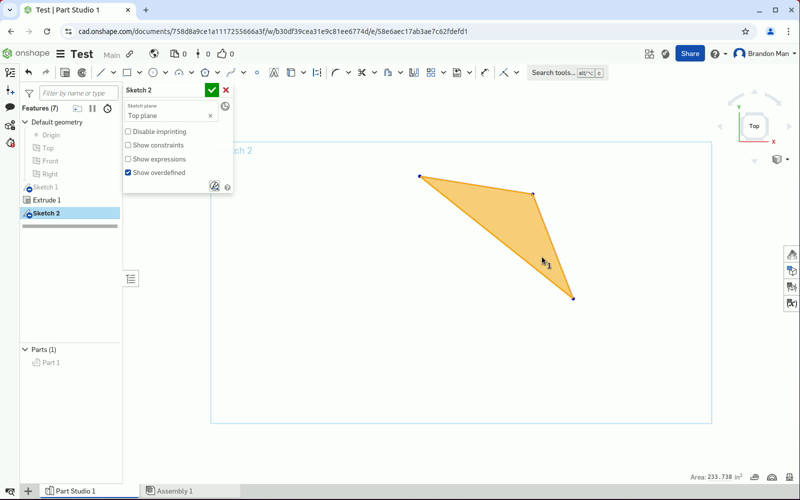
mouse_move(73, 352)
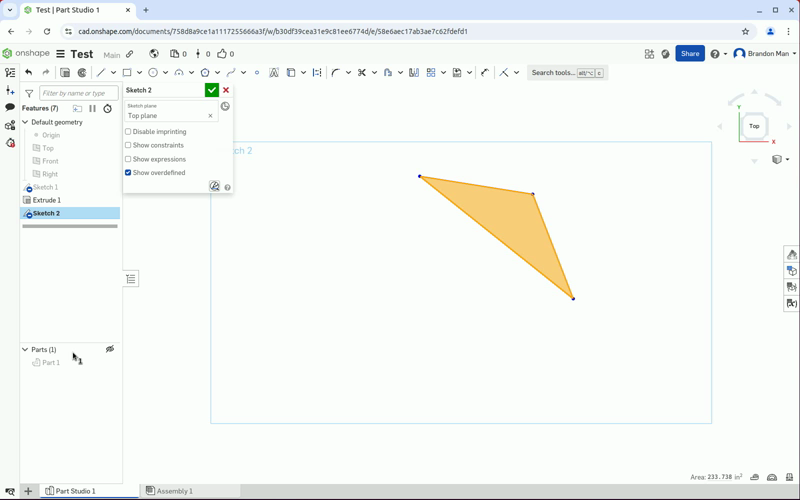
key(shift+y)
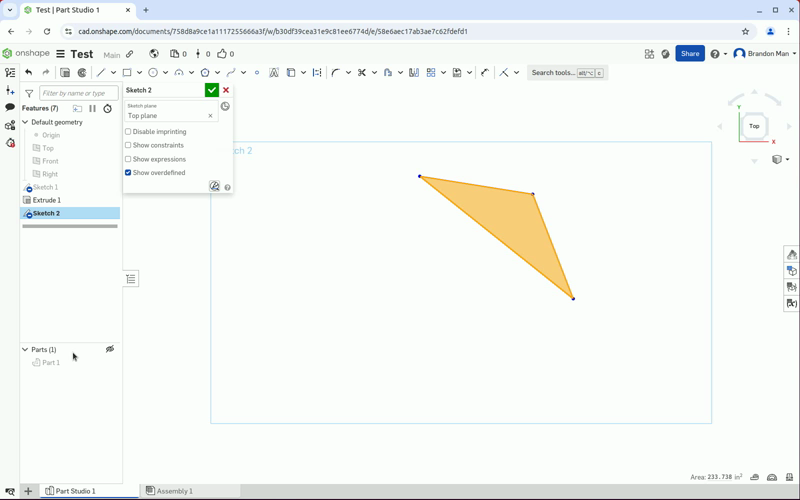
key(shift+e)
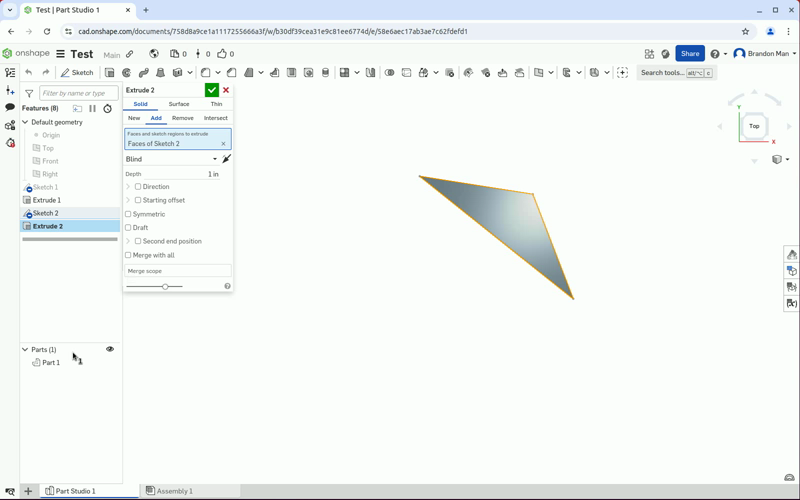
mouse_move(143, 106)
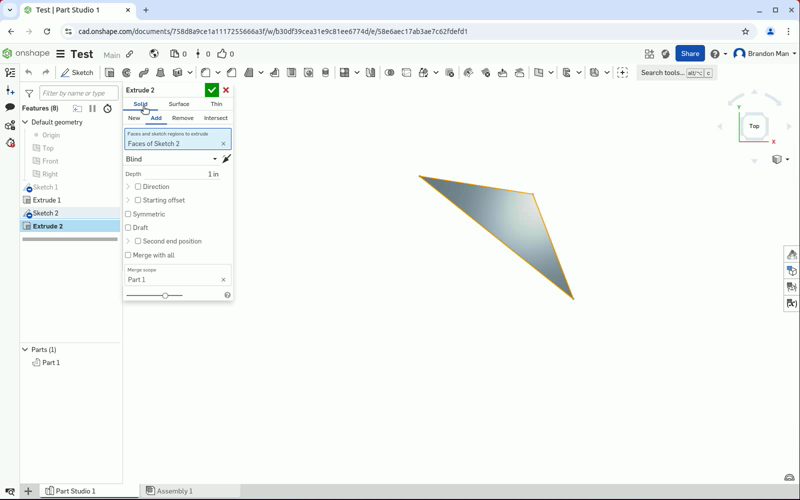
click(143, 106)
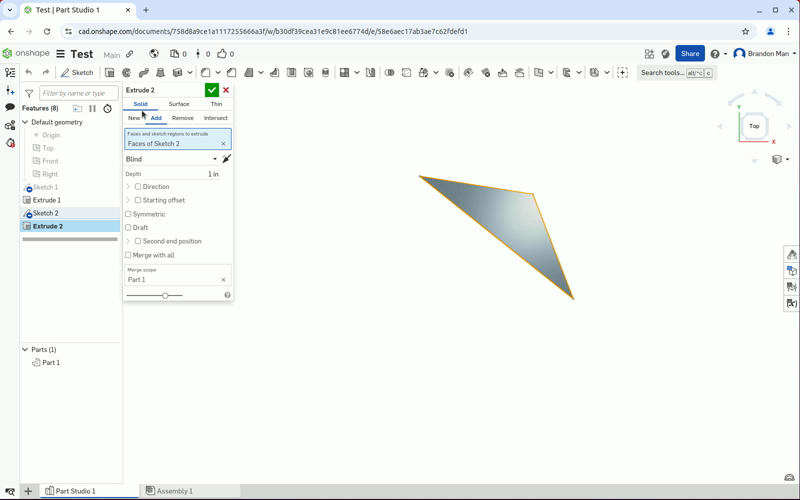
mouse_move(137, 120)
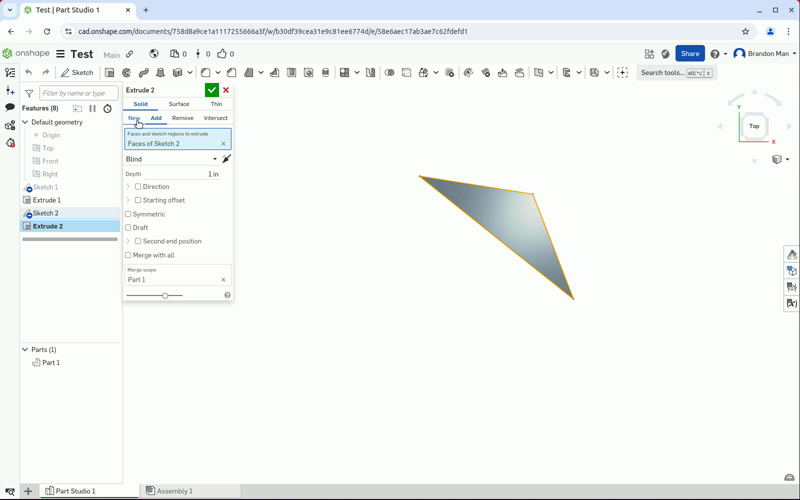
click(137, 120)
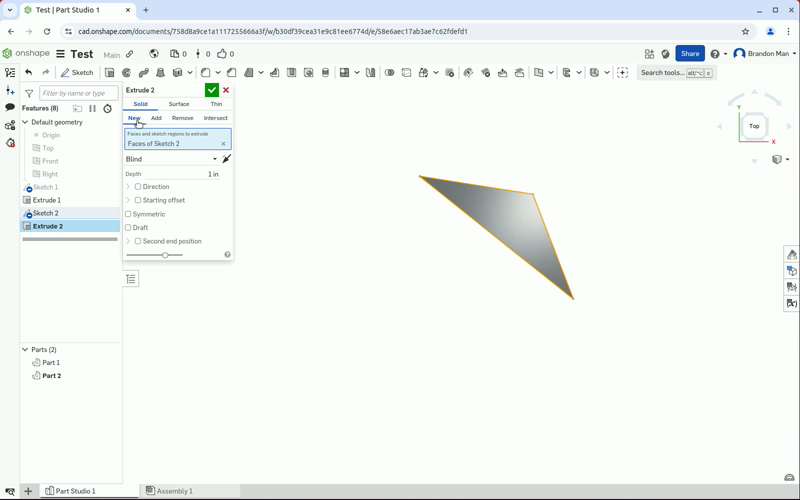
key(tab, 4)
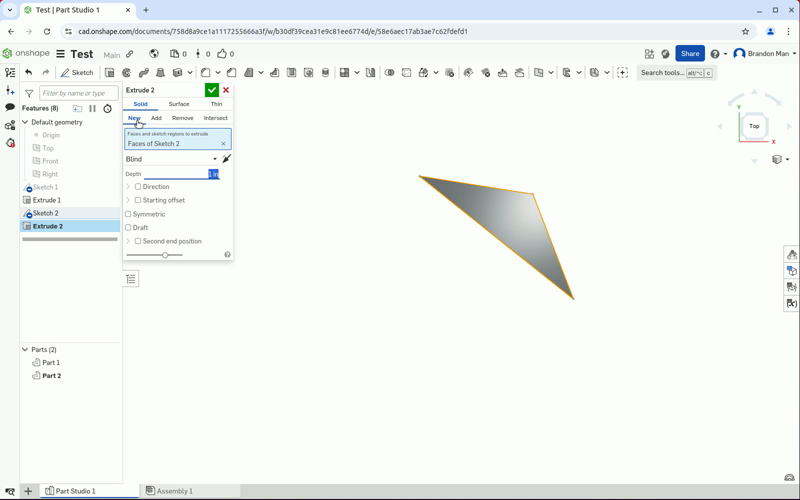
text(0.481)
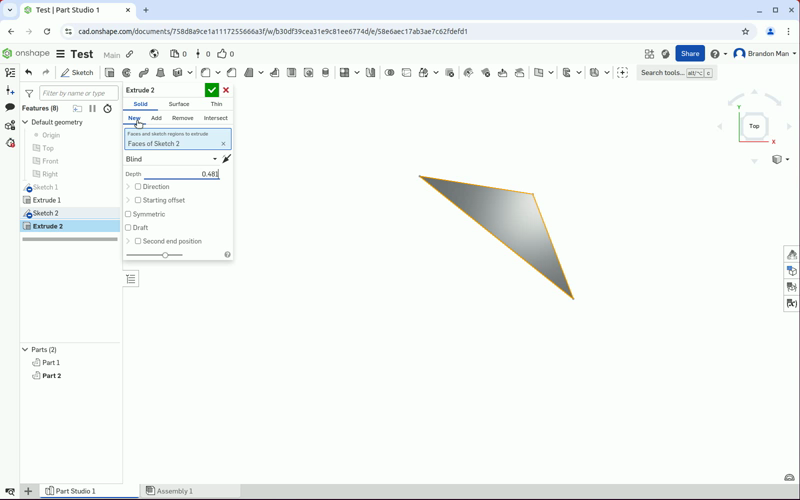
key(enter)
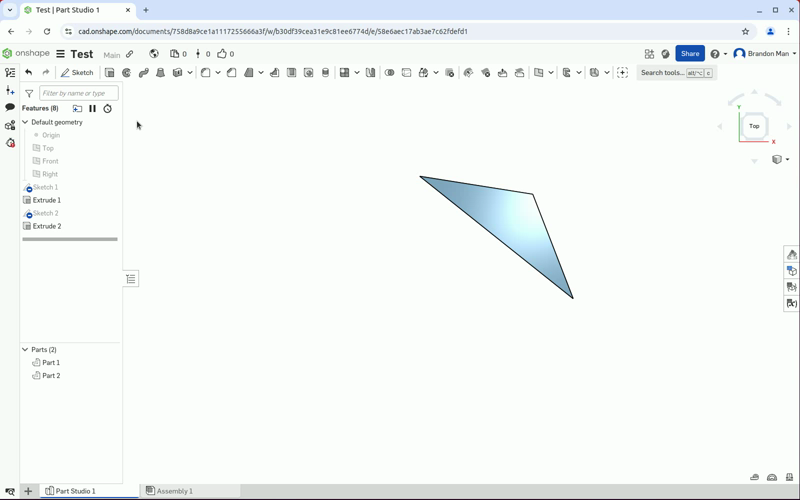
key(shift+h)
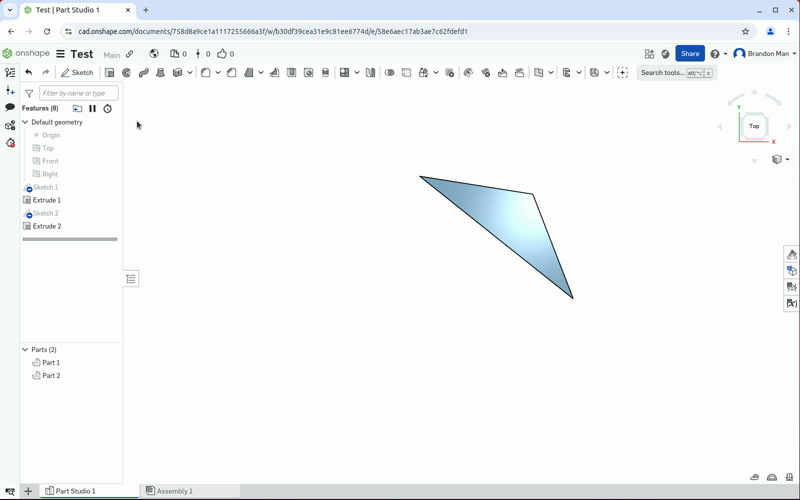
key(shift+h)
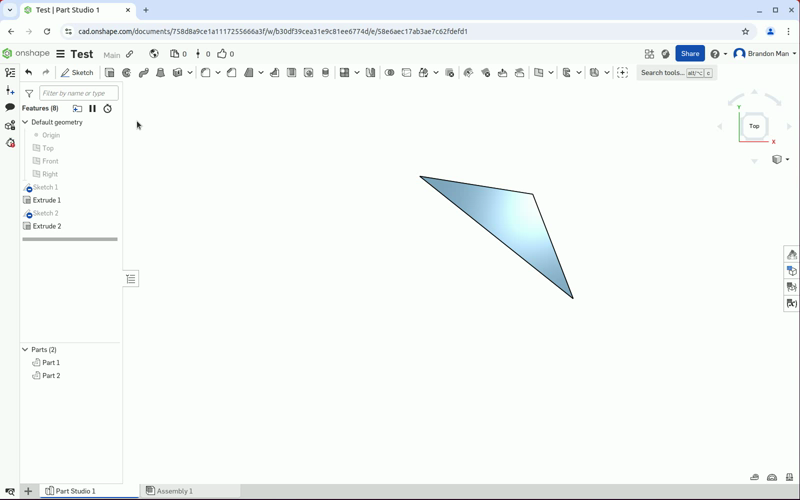
mouse_move(73, 189)
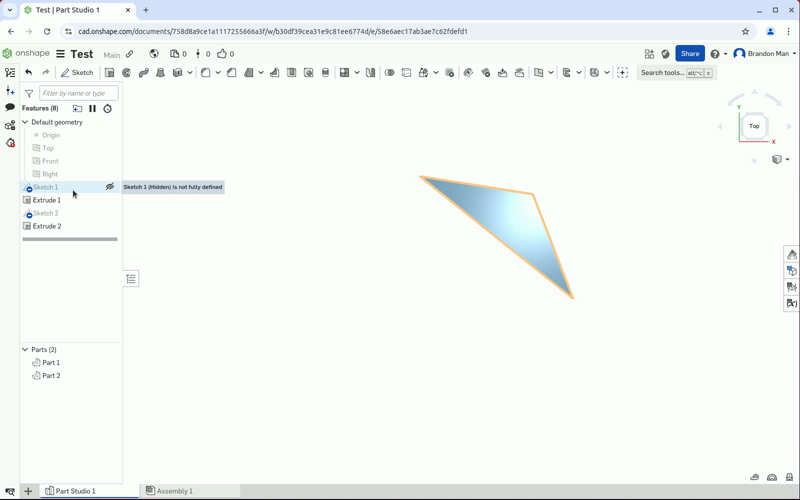
click(73, 189)
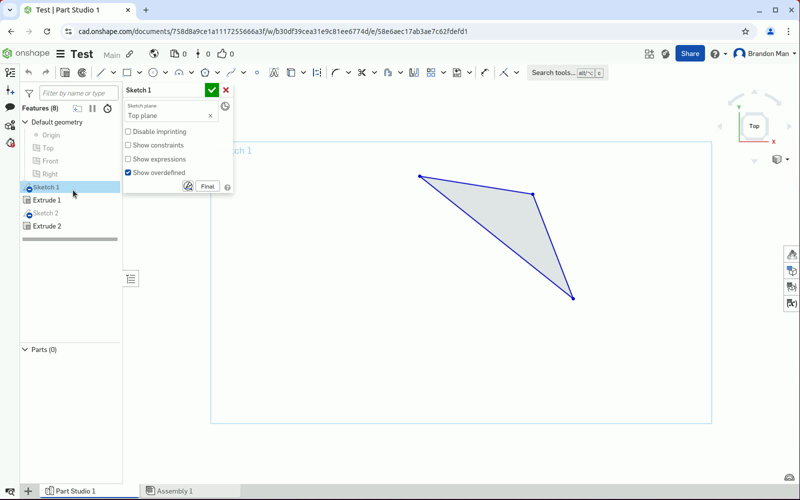
mouse_move(229, 92)
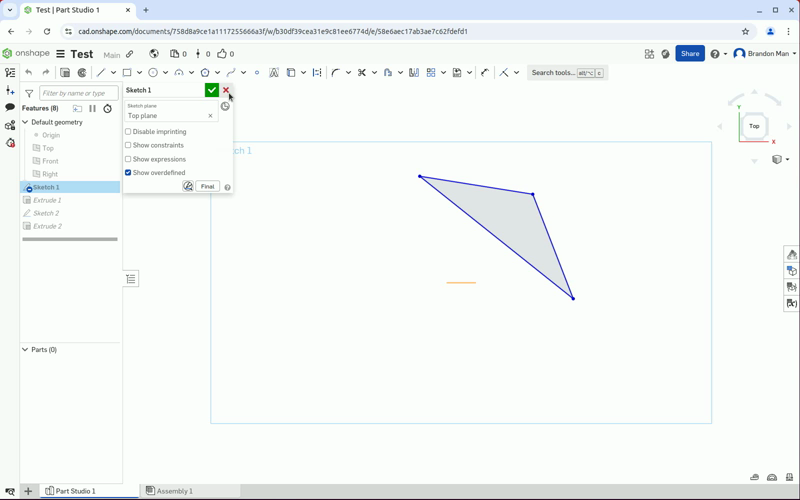
click(229, 92)
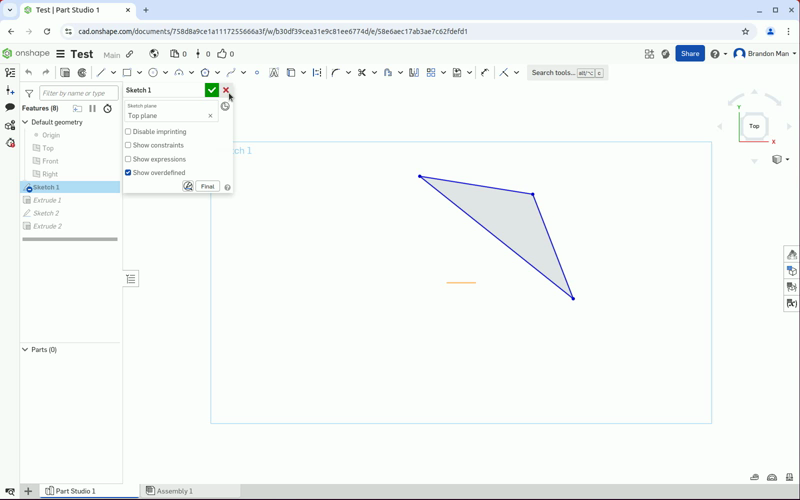
key(shift+s)
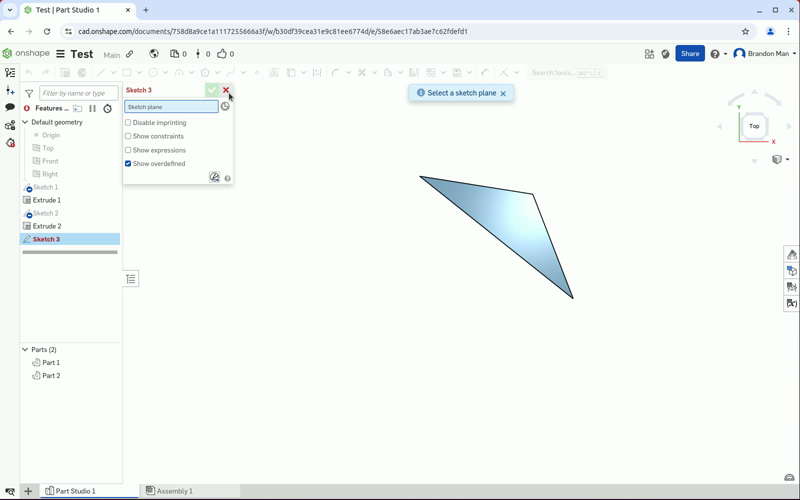
mouse_move(73, 150)
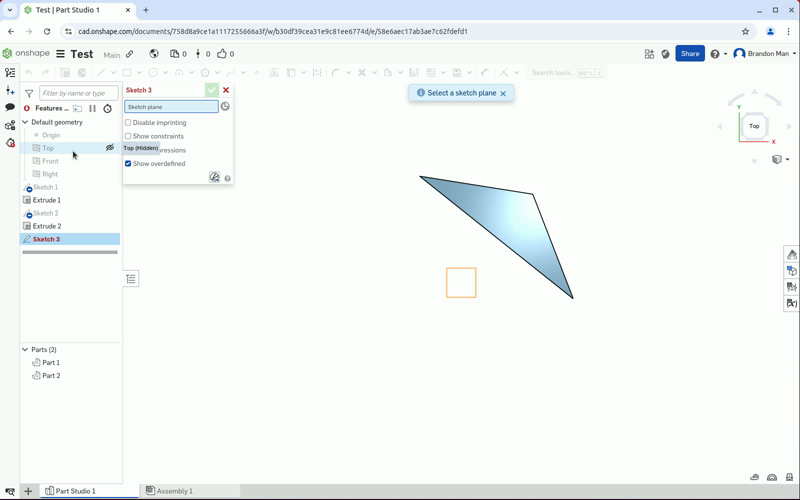
click(73, 150)
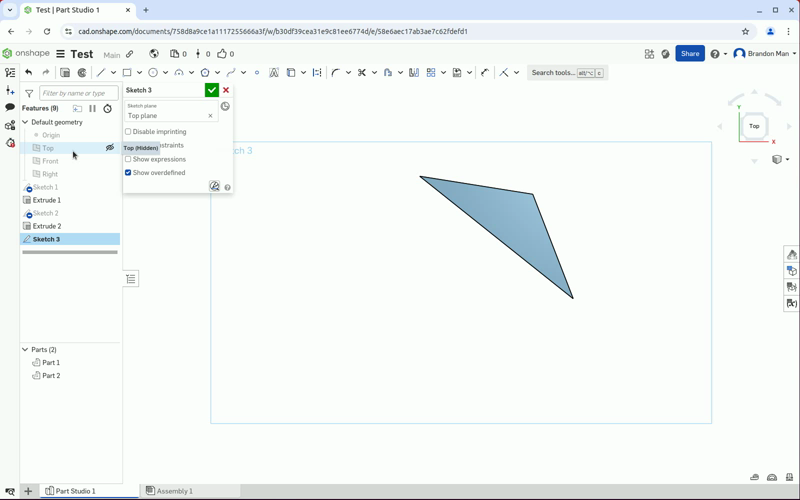
mouse_move(73, 352)
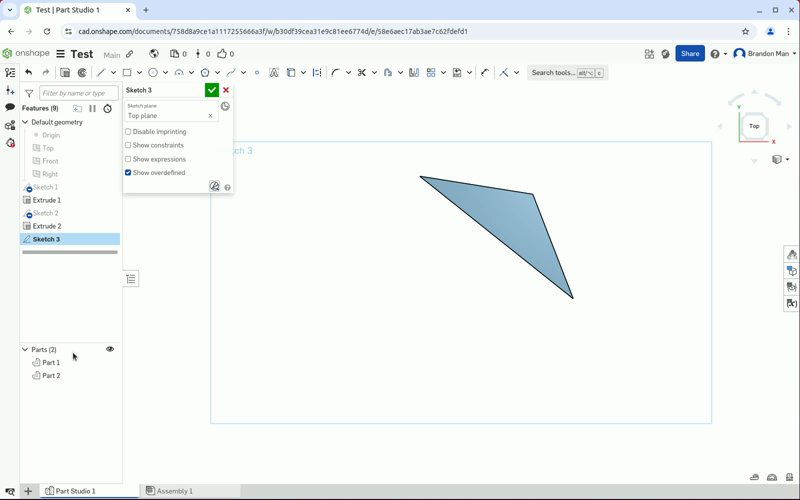
key(y)
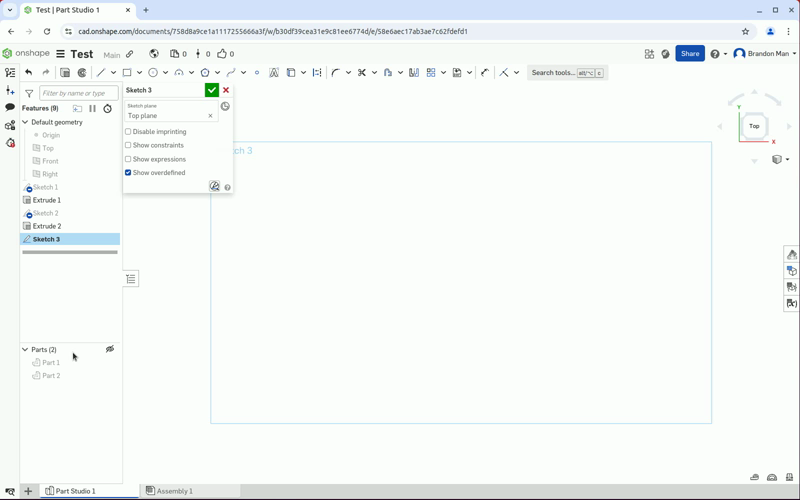
key(l)
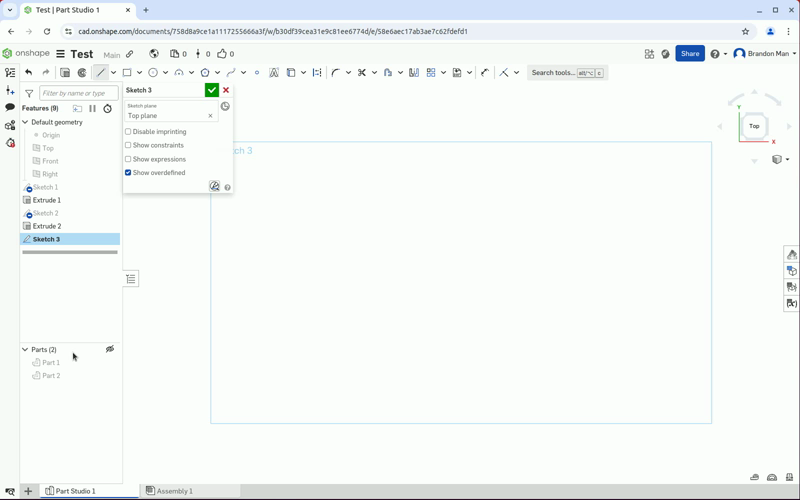
key_down(shift)
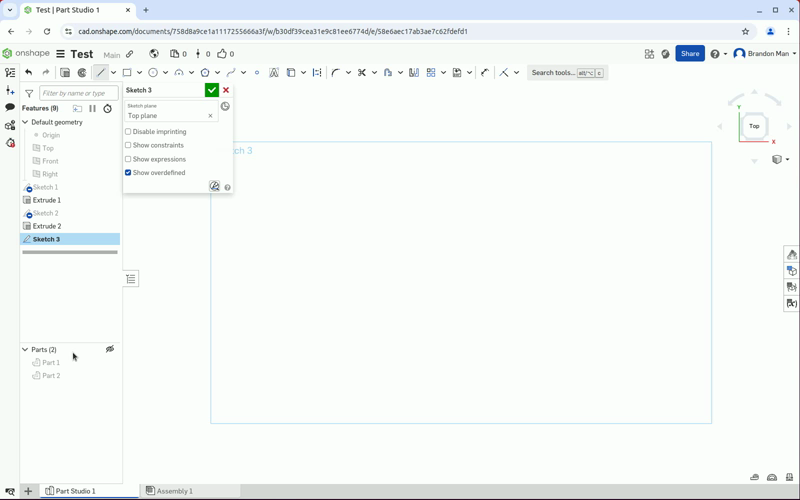
mouse_move(348, 265)
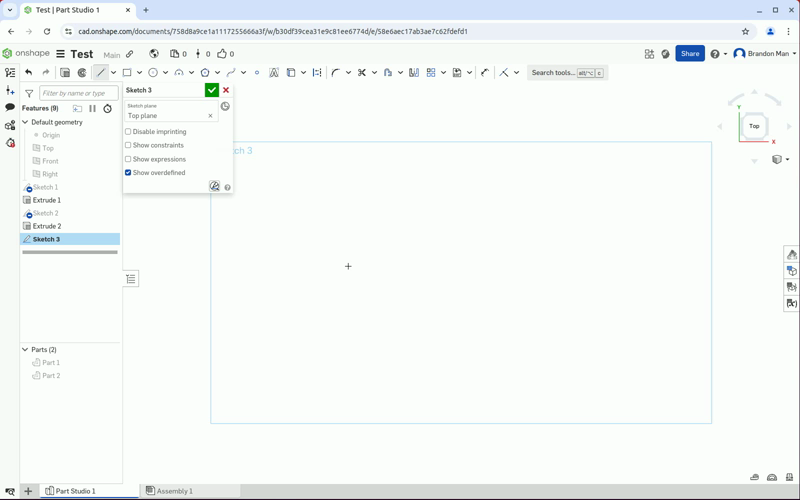
click(348, 265)
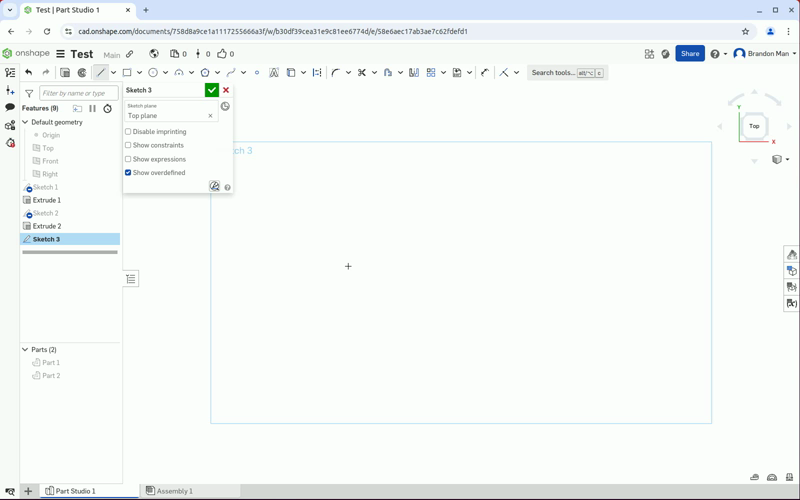
key_up(shift)
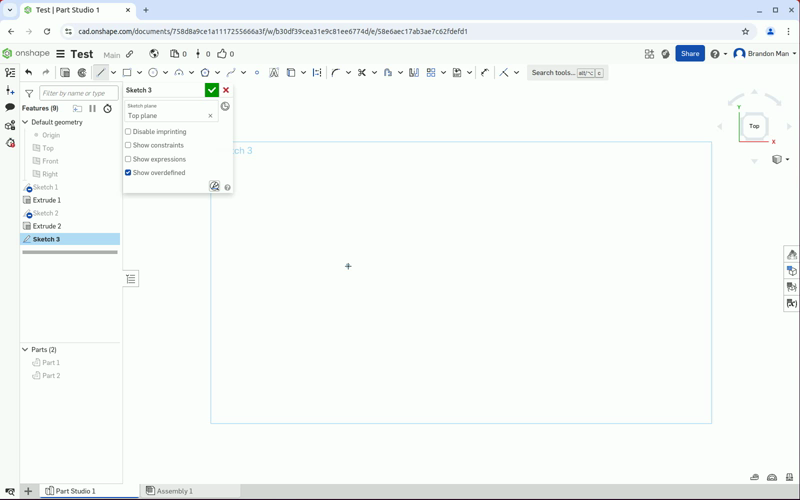
key_down(shift)
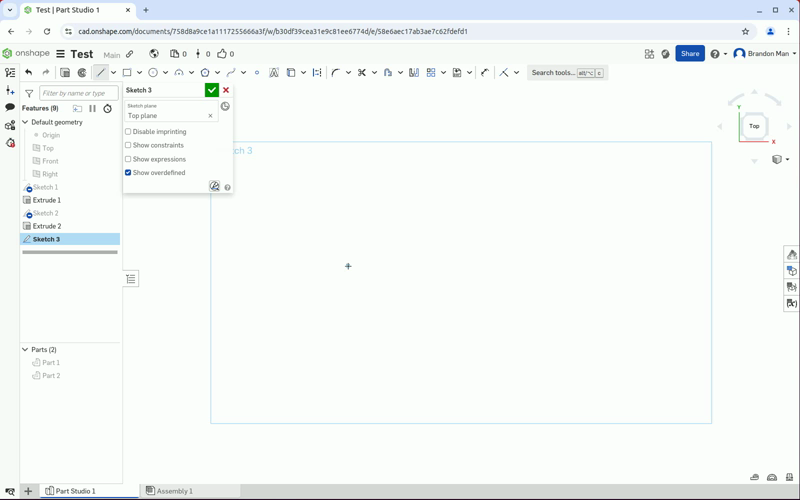
mouse_move(388, 371)
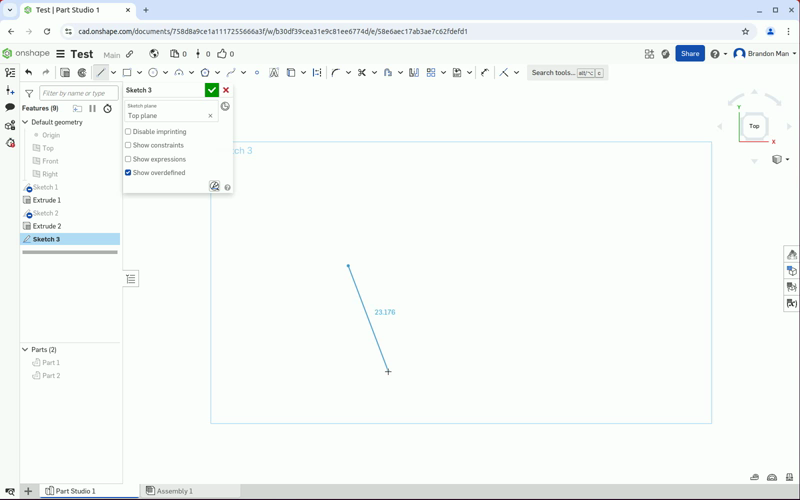
click(388, 371)
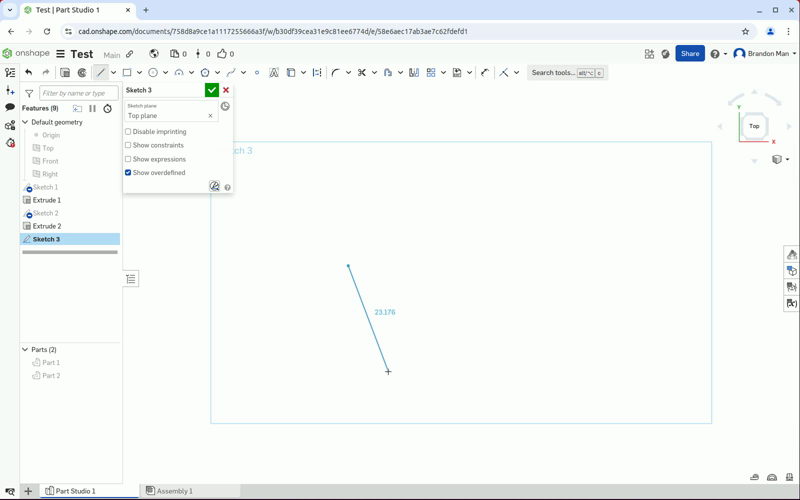
key_up(shift)
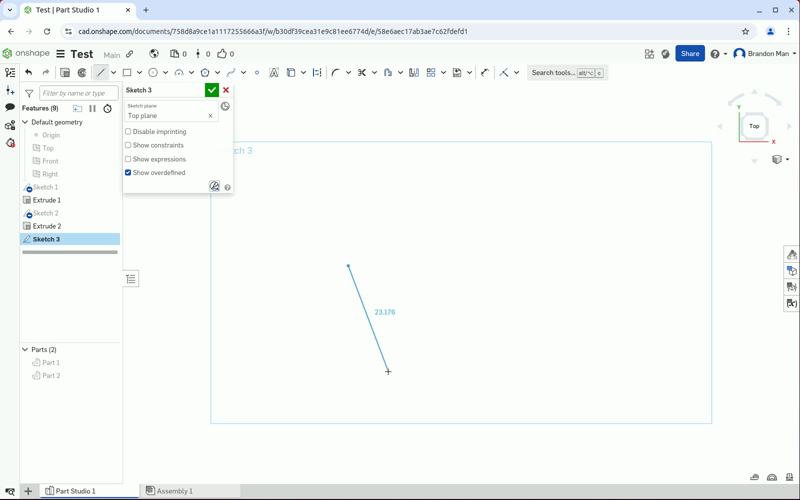
key_down(shift)
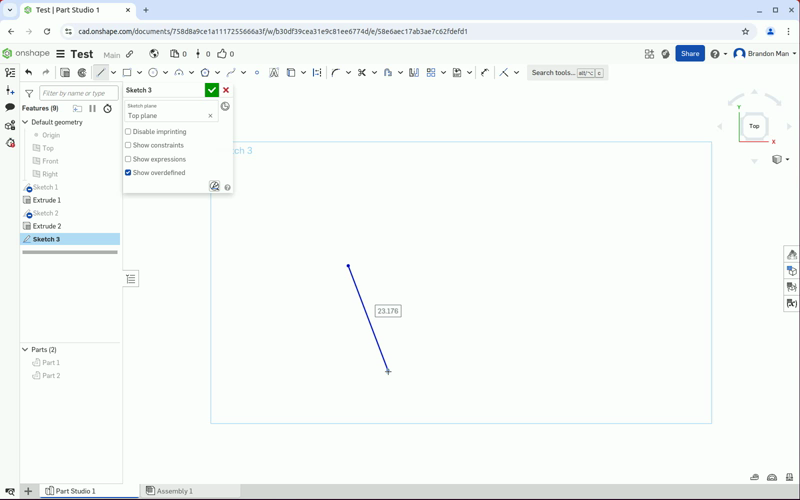
mouse_move(501, 387)
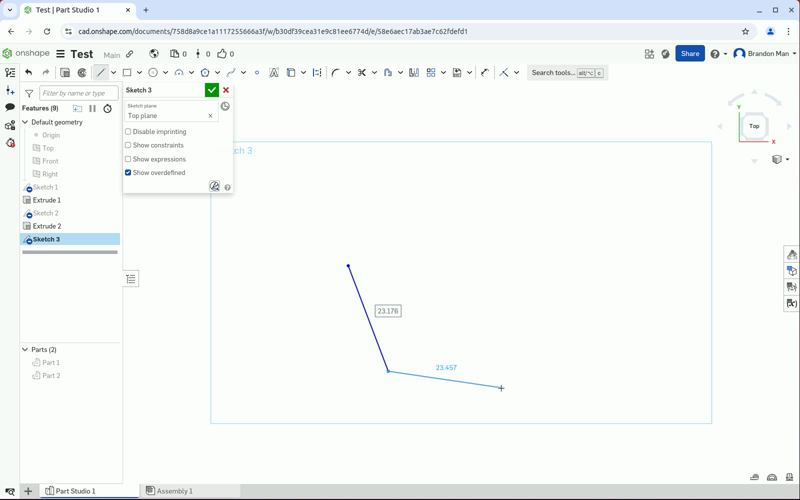
click(501, 387)
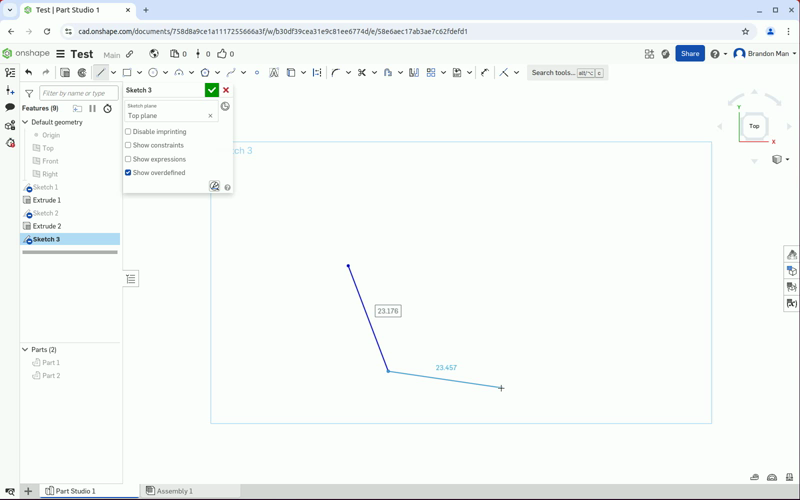
key_up(shift)
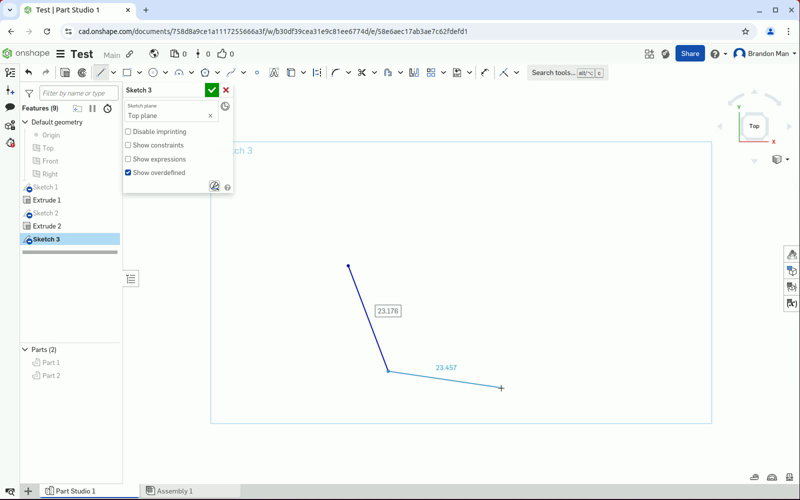
key_down(shift)
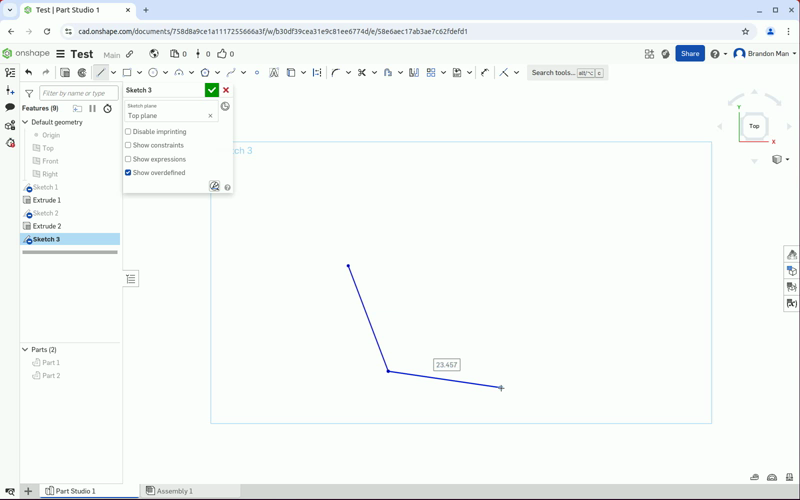
mouse_move(572, 300)
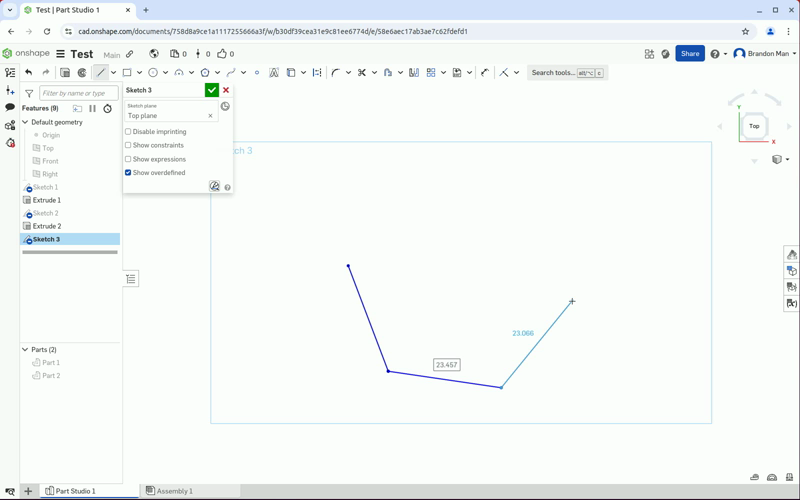
click(572, 300)
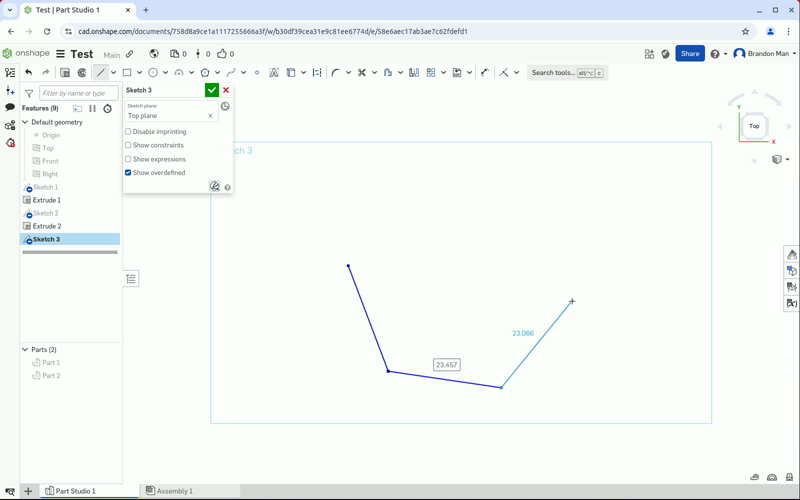
key_up(shift)
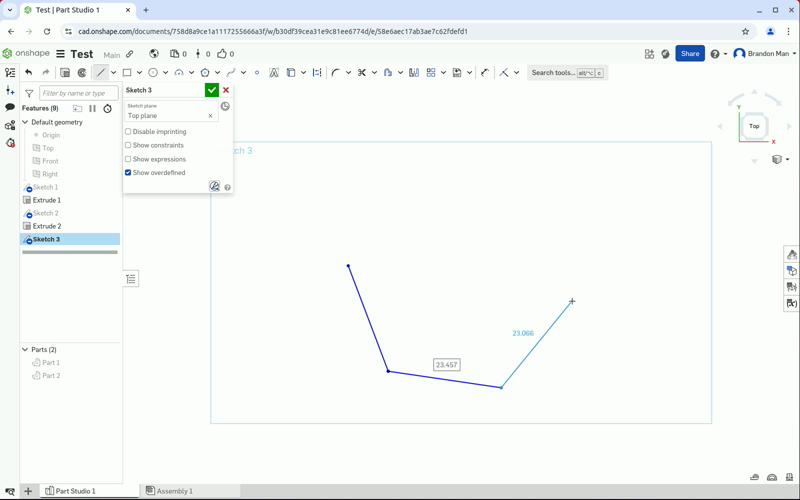
key_down(shift)
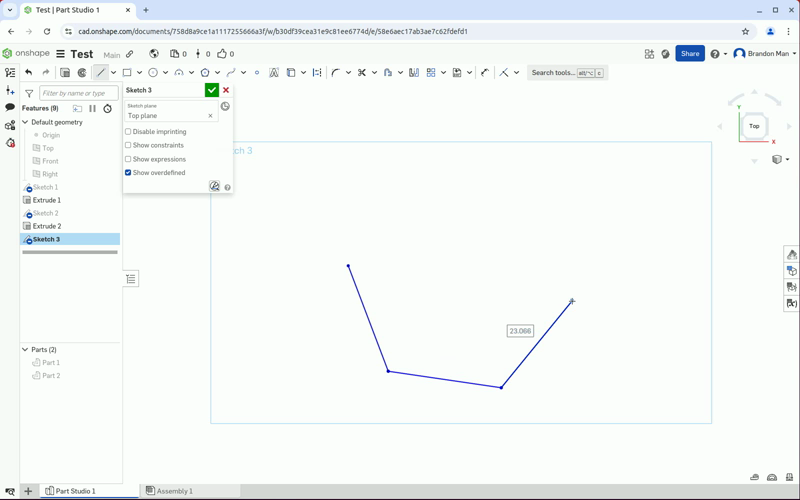
mouse_move(419, 178)
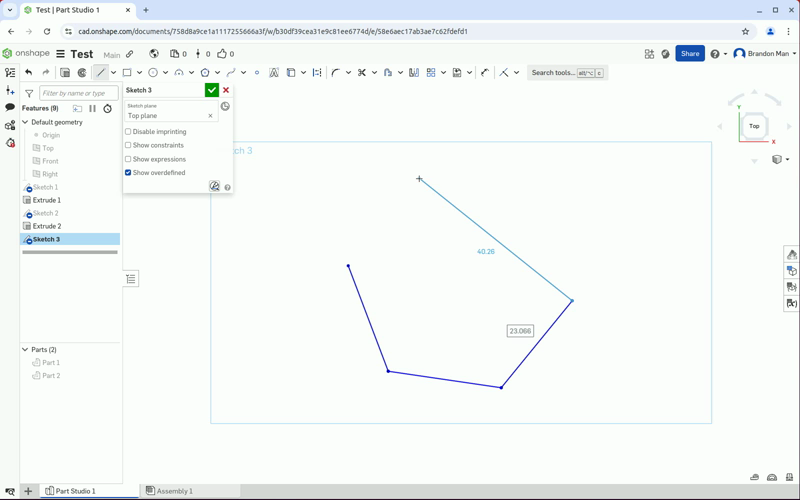
click(419, 178)
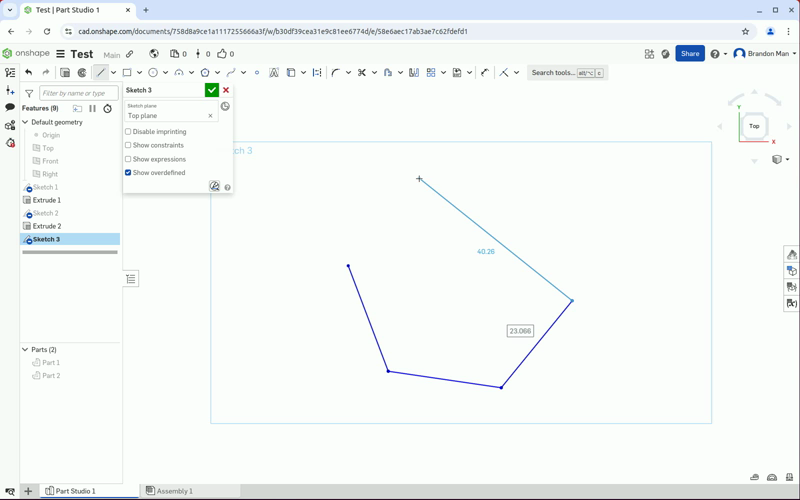
key_up(shift)
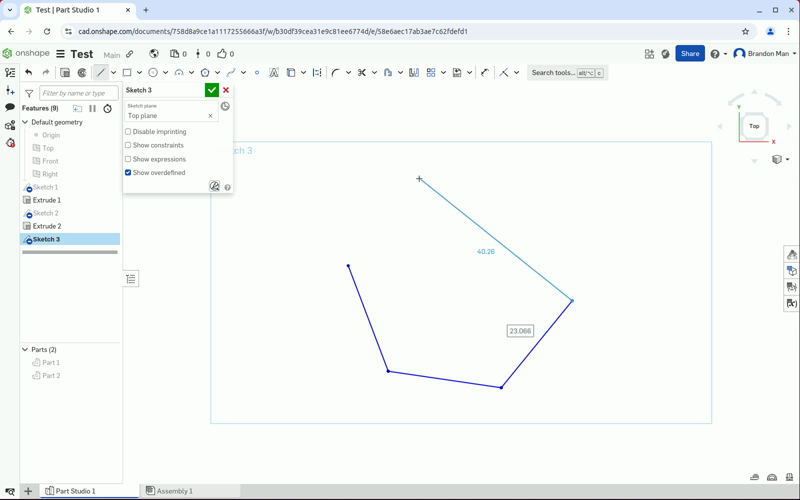
key_down(shift)
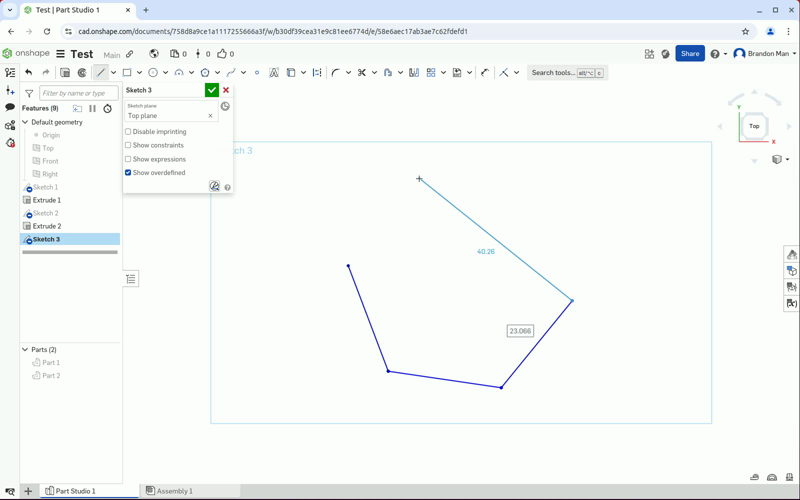
mouse_move(348, 265)
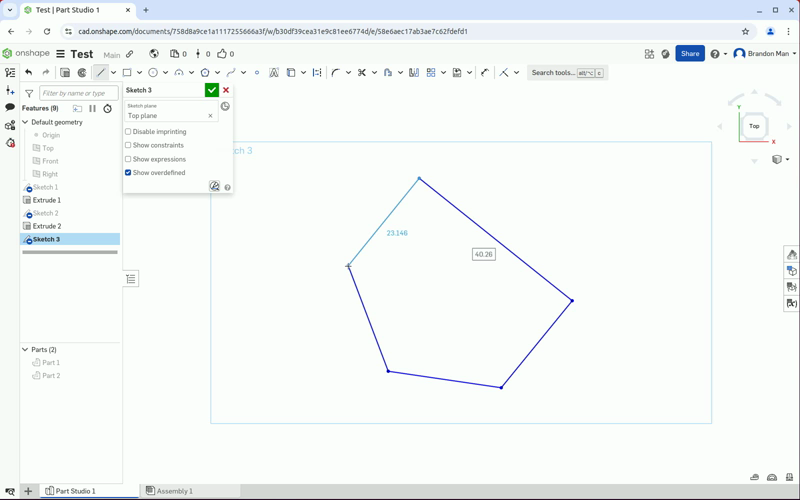
key_up(shift)
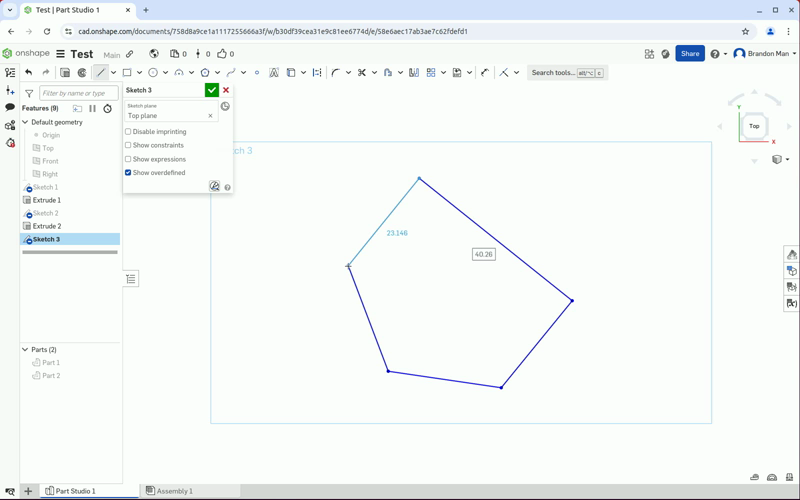
click(348, 265)
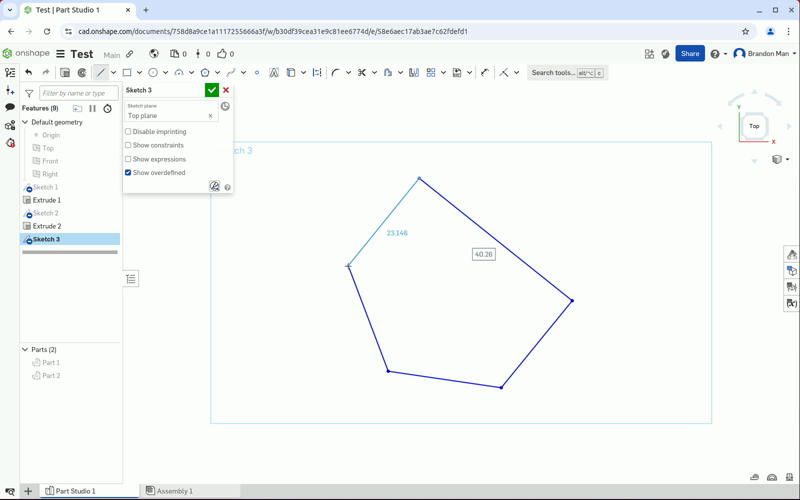
key(esc)
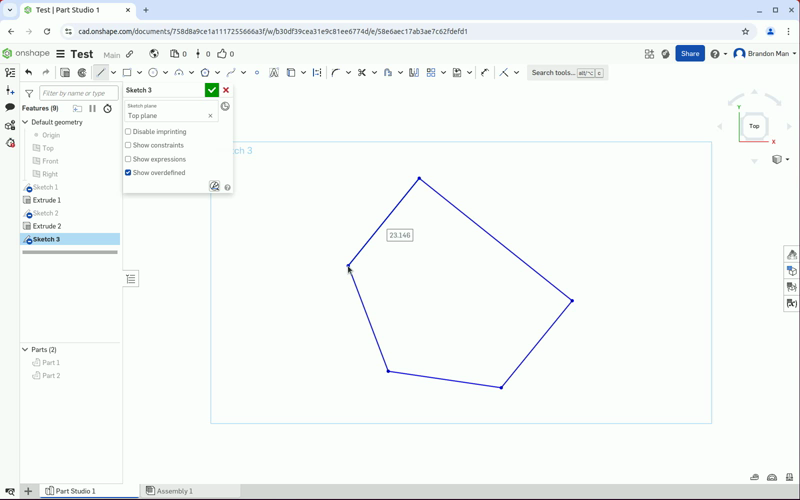
mouse_move(411, 243)
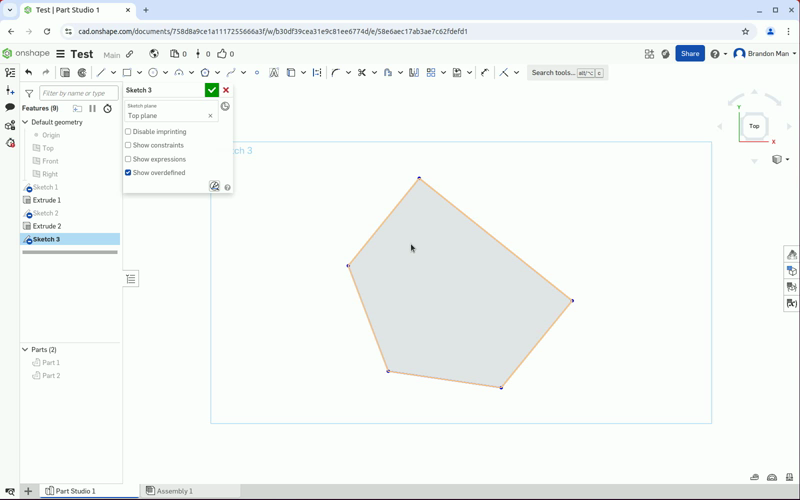
click(411, 243)
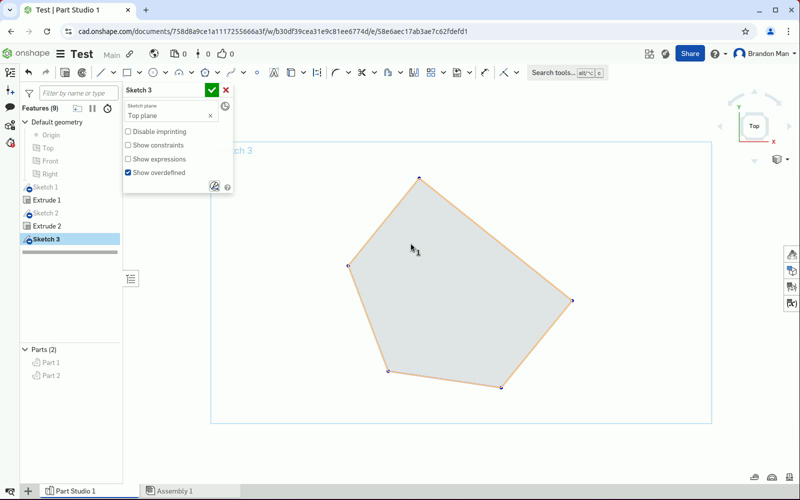
mouse_move(73, 352)
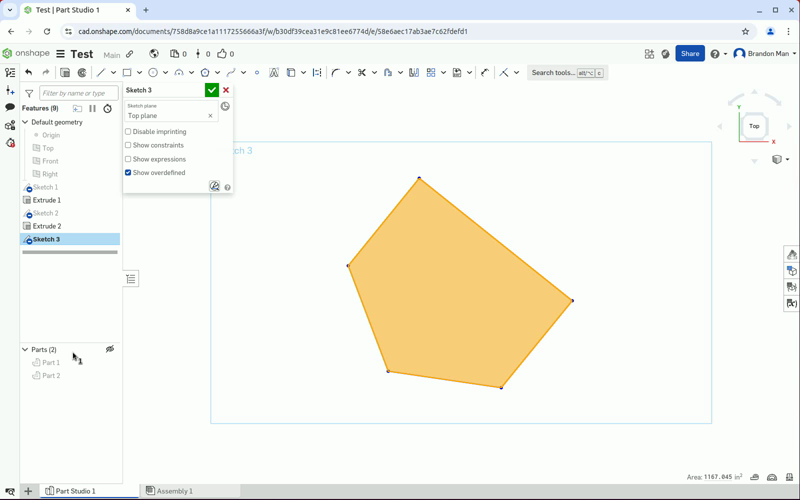
key(shift+y)
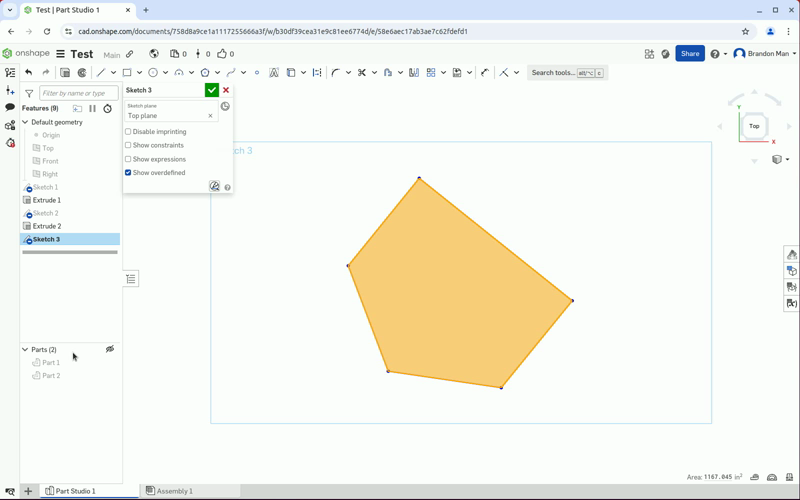
key(shift+e)
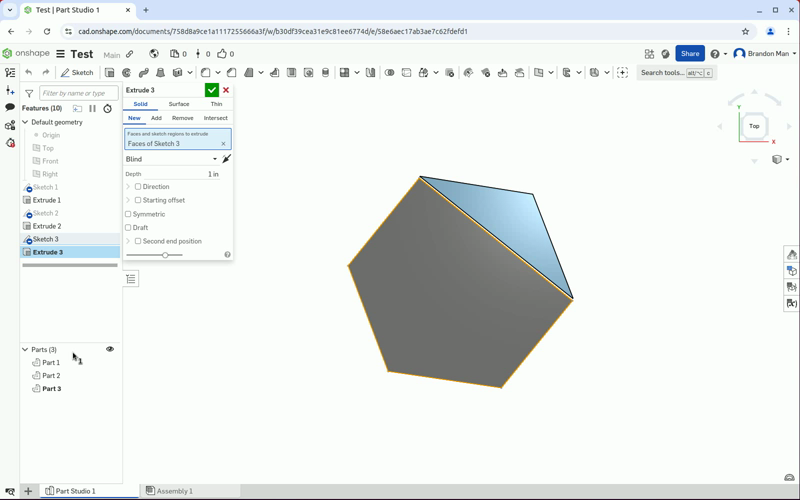
mouse_move(143, 106)
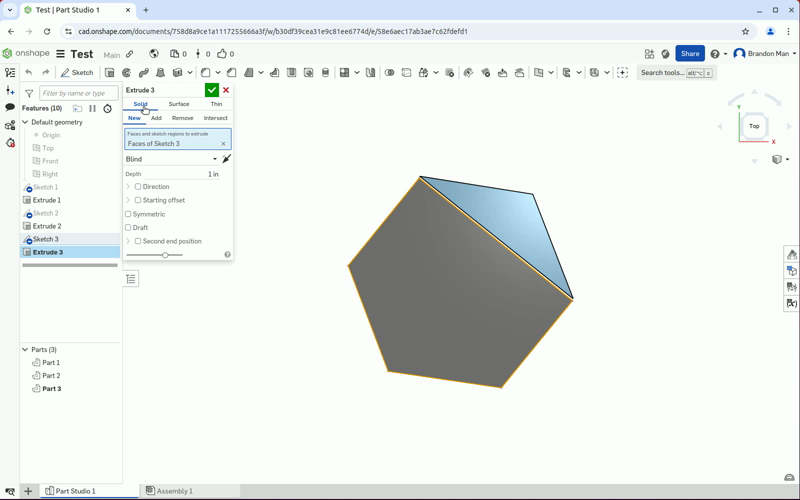
click(143, 106)
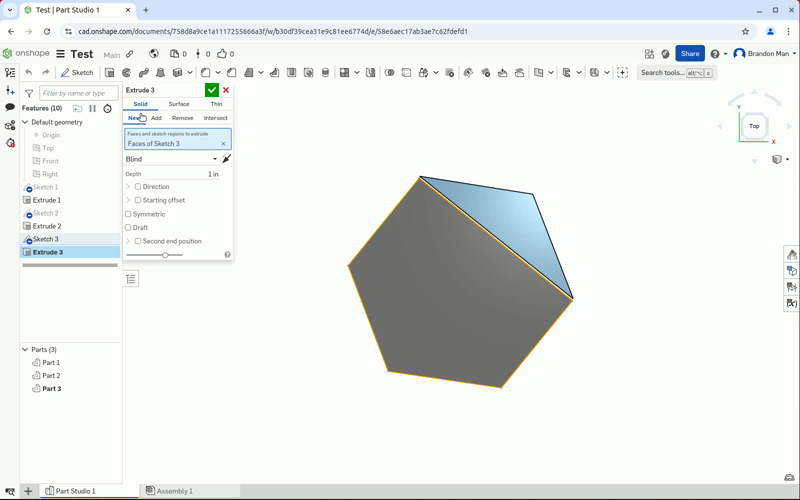
mouse_move(137, 120)
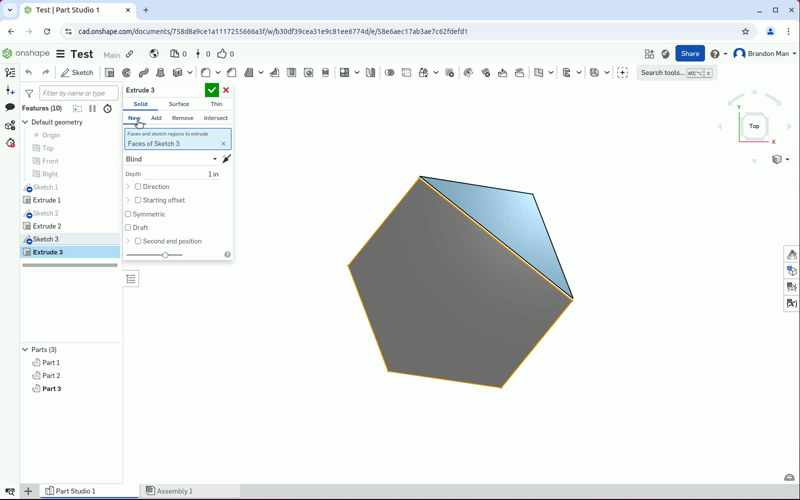
click(137, 120)
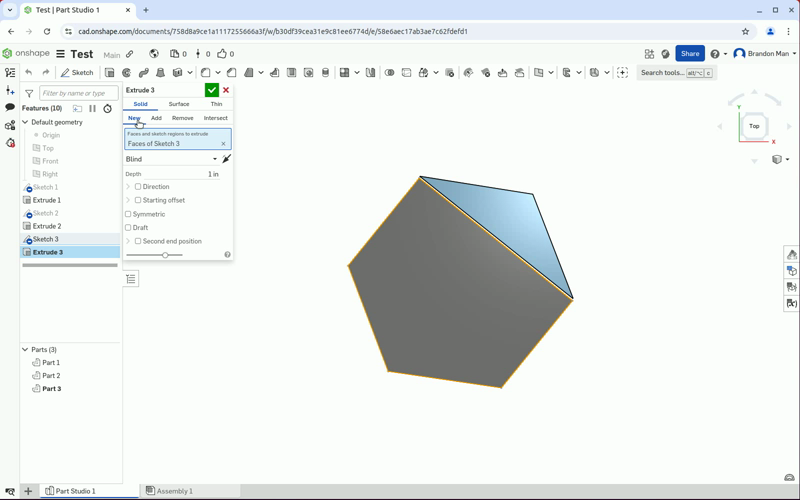
key(tab, 4)
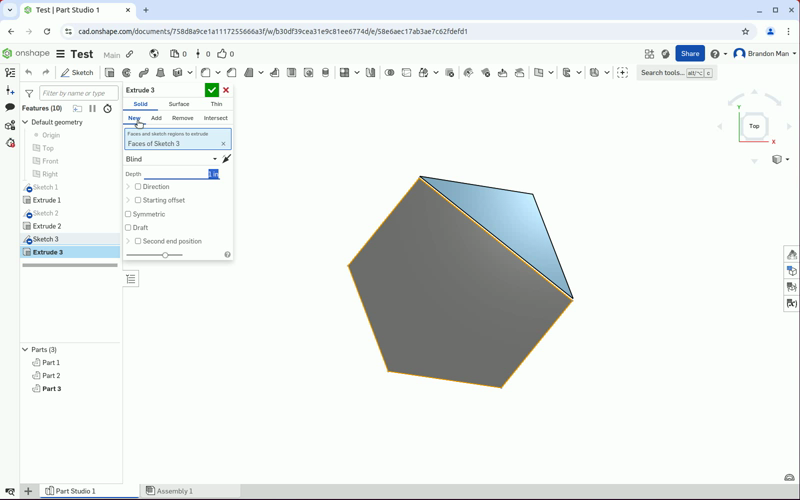
text(0.481)
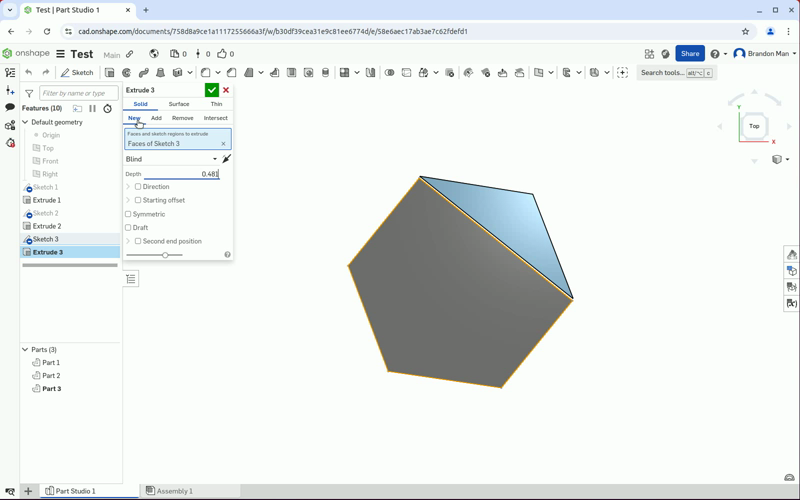
key(enter)
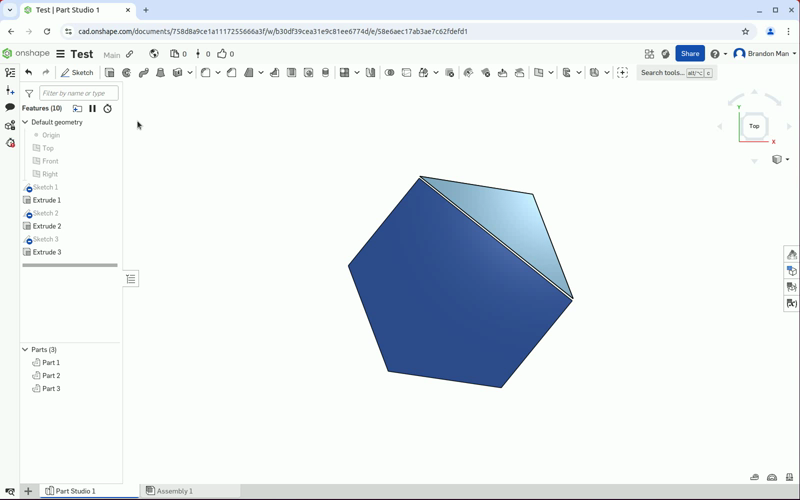
key(shift+h)
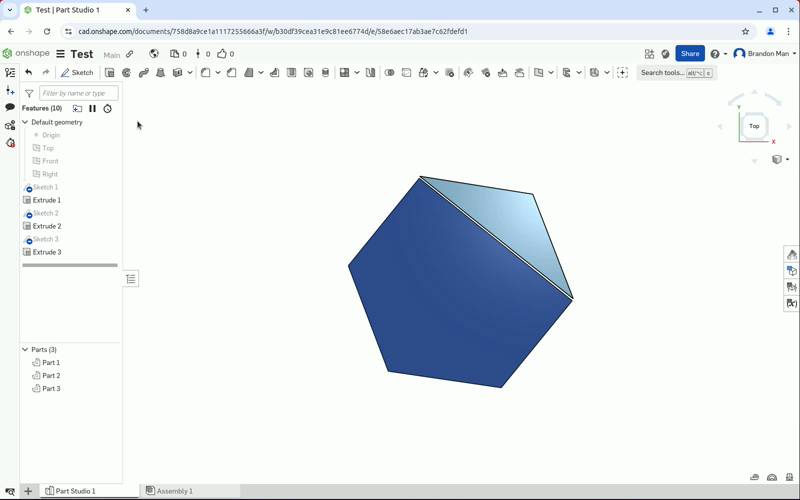
key(shift+h)
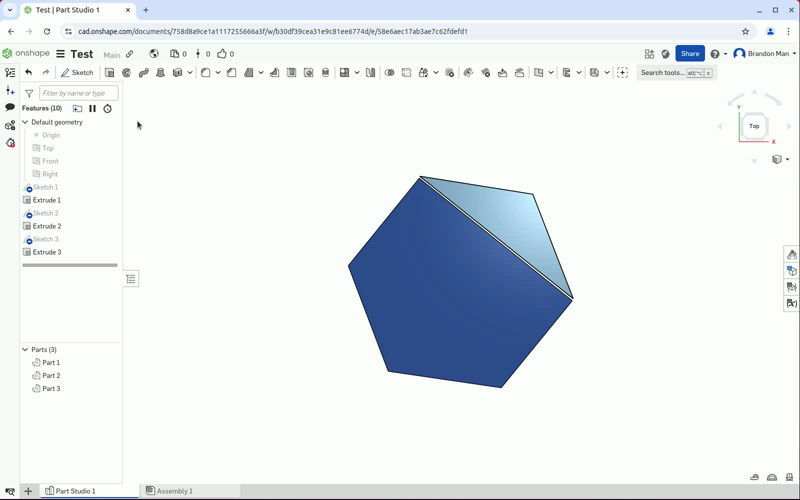
mouse_move(73, 189)
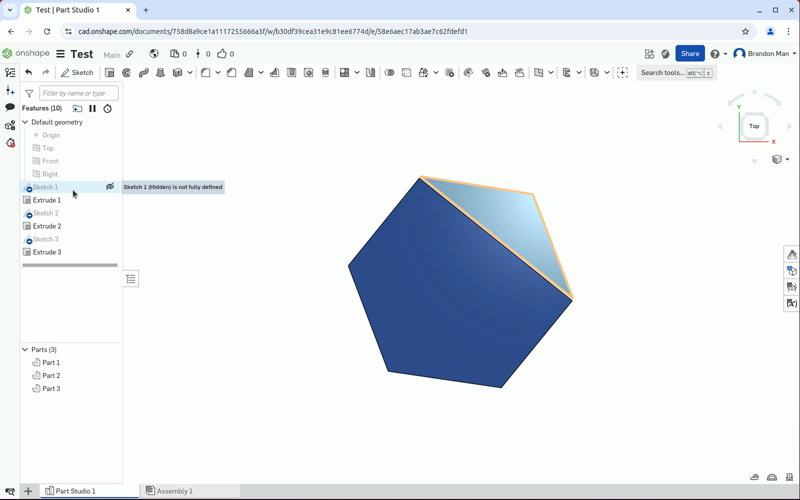
click(73, 189)
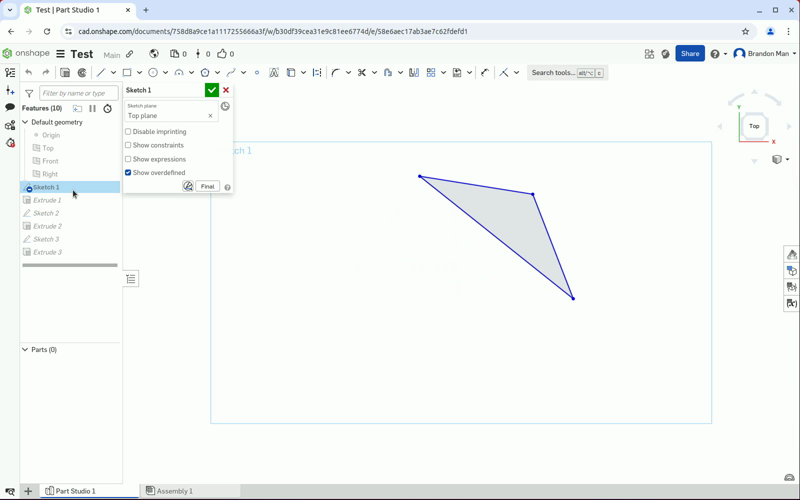
mouse_move(229, 92)
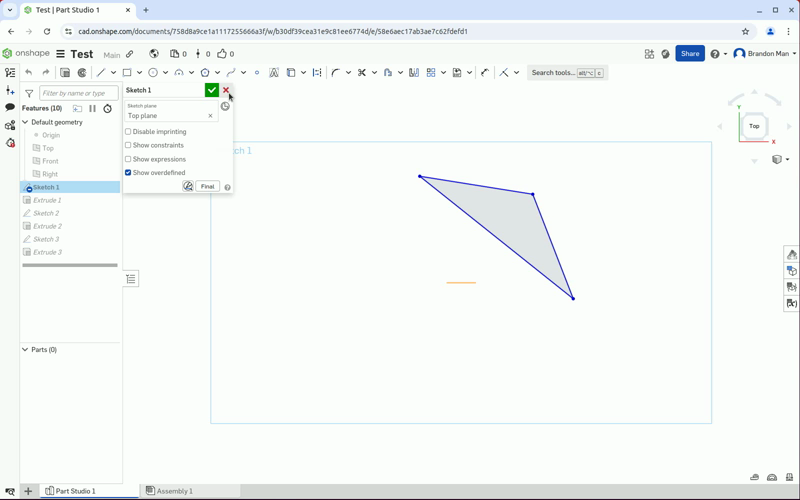
click(229, 92)
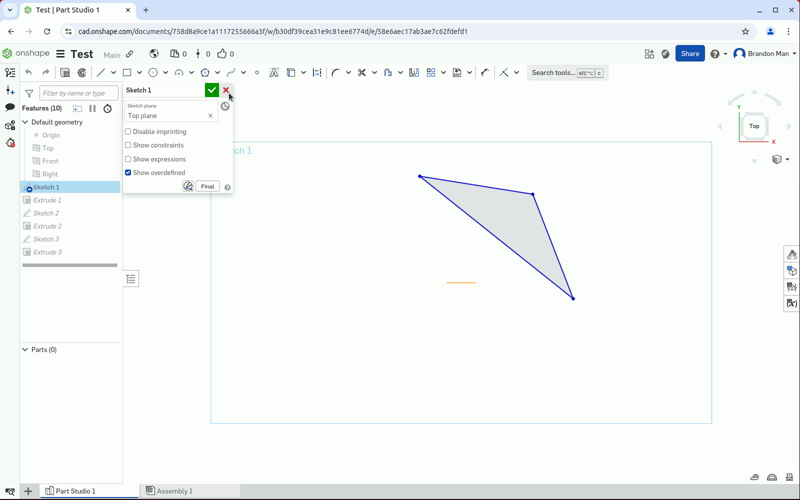
key(shift+s)
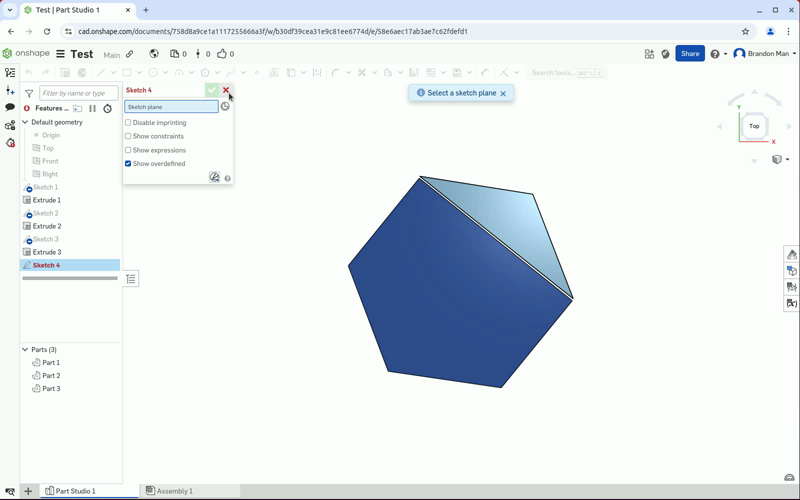
mouse_move(73, 150)
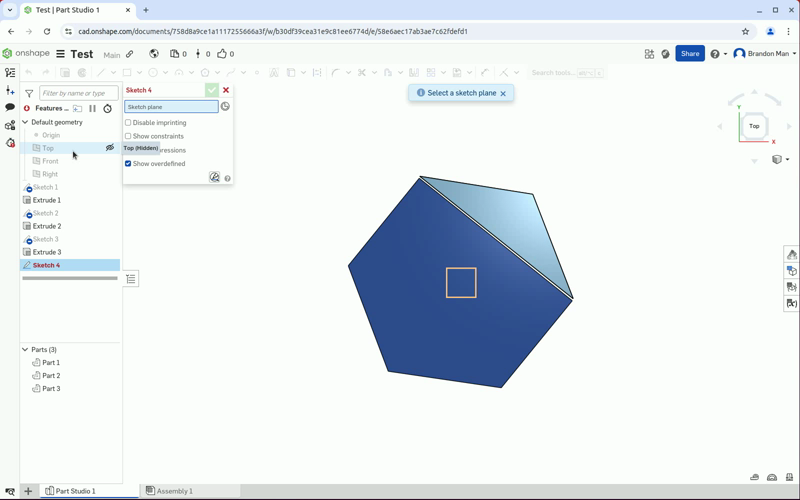
click(73, 150)
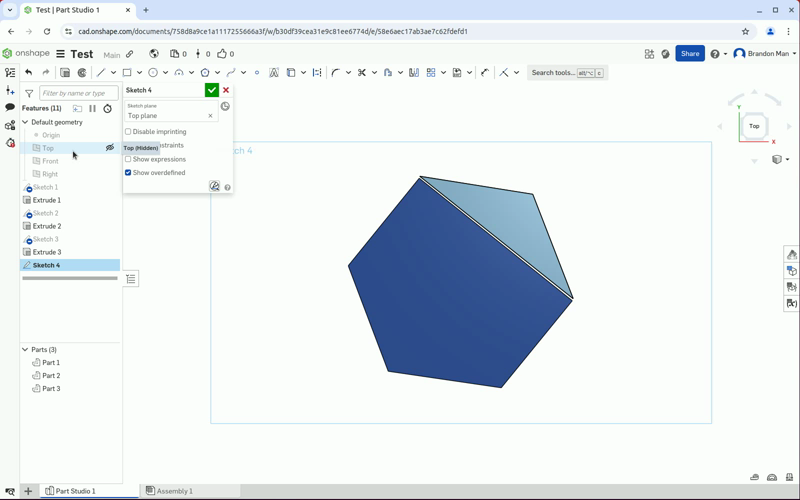
mouse_move(73, 352)
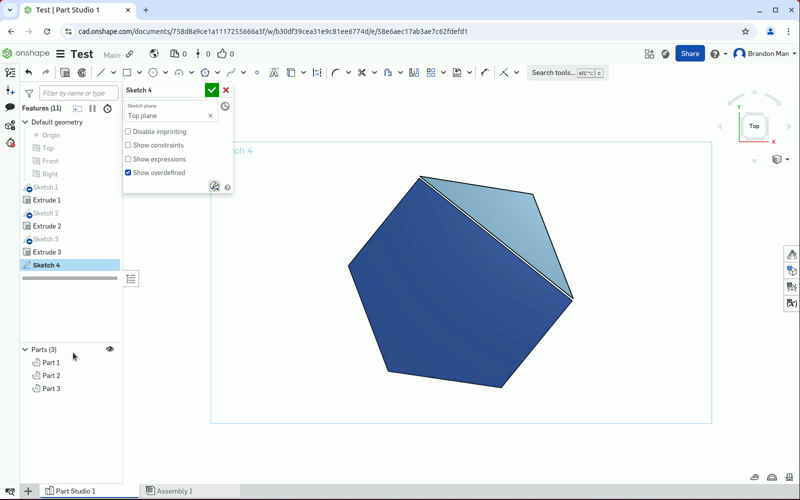
key(y)
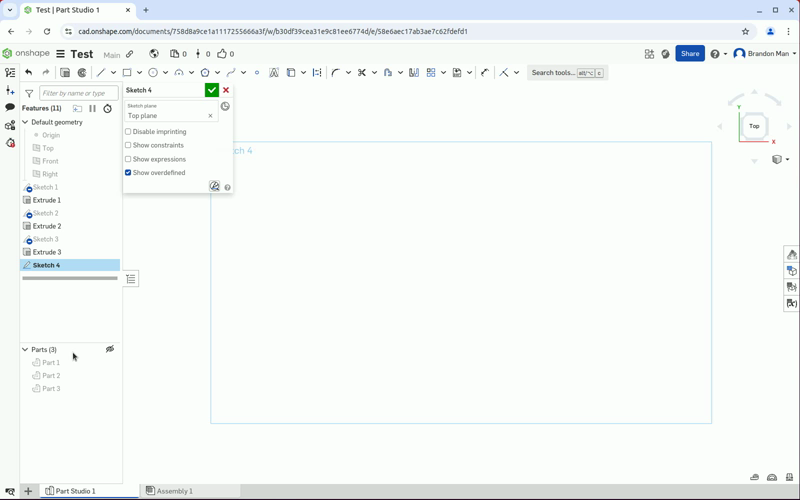
key(l)
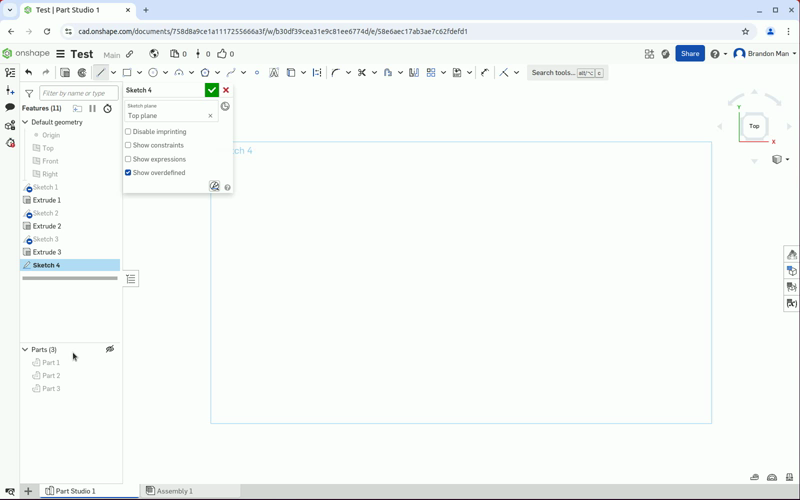
key_down(shift)
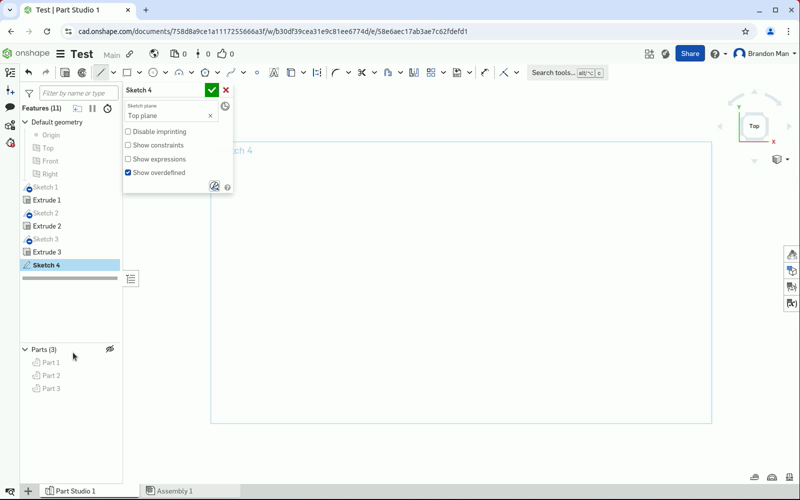
mouse_move(348, 265)
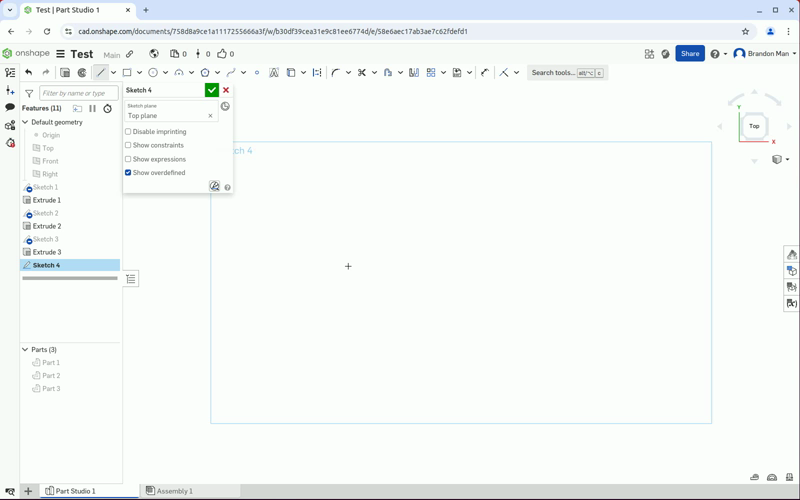
click(348, 265)
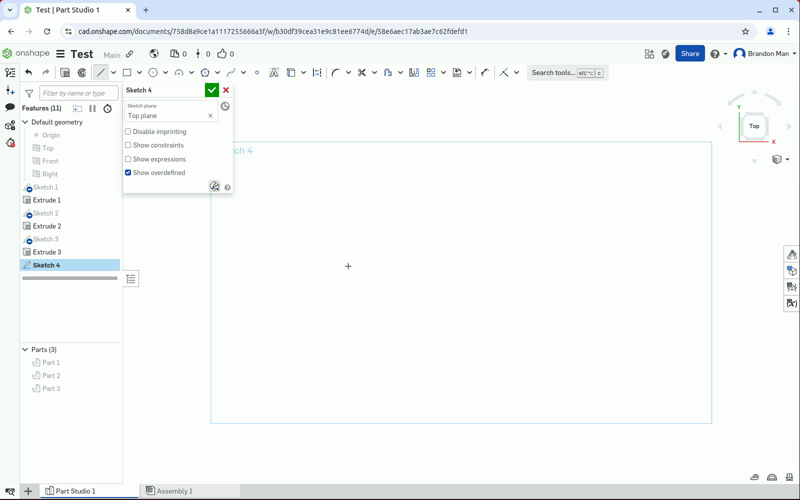
key_up(shift)
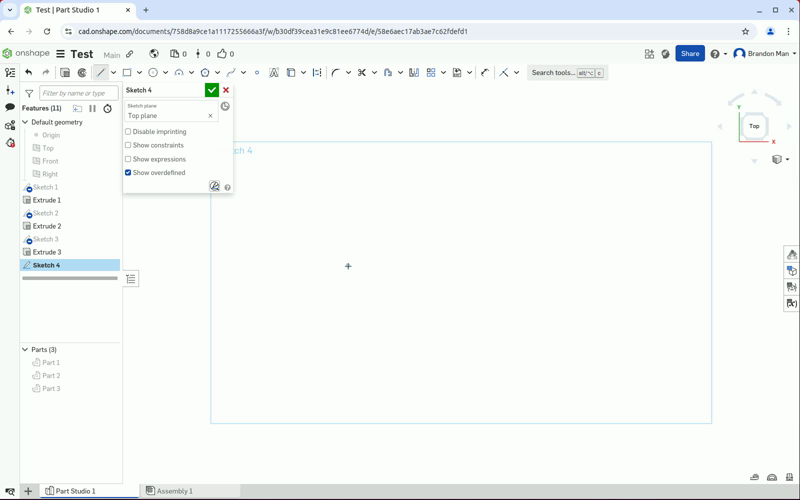
key_down(shift)
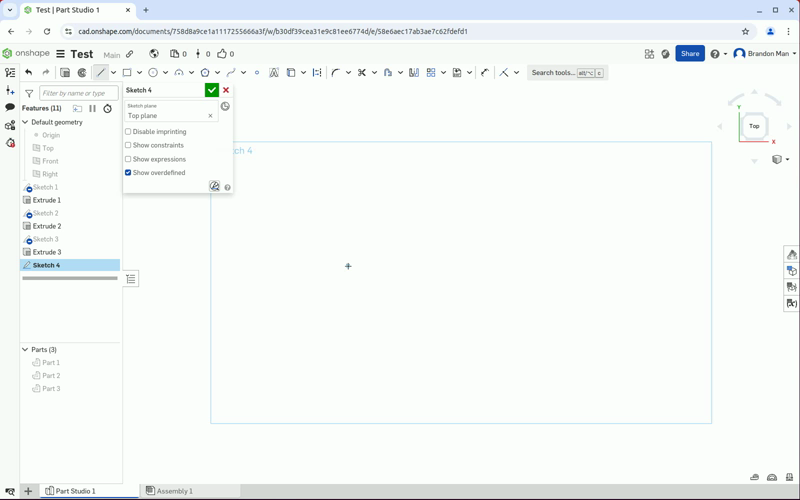
mouse_move(388, 371)
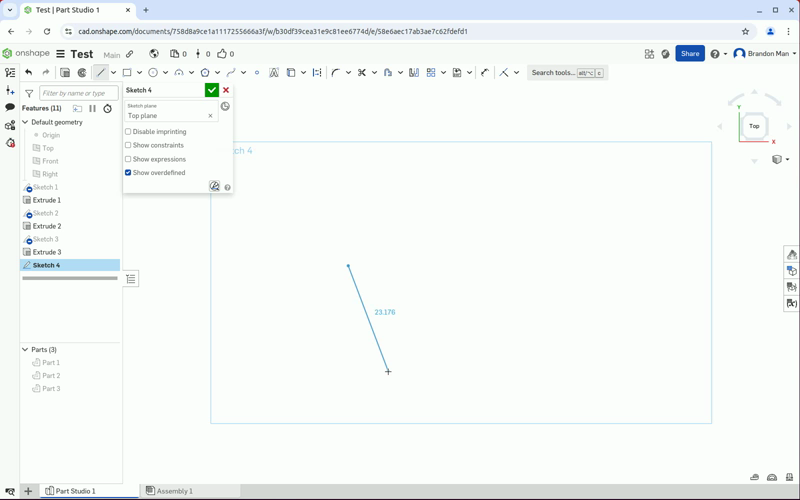
click(388, 371)
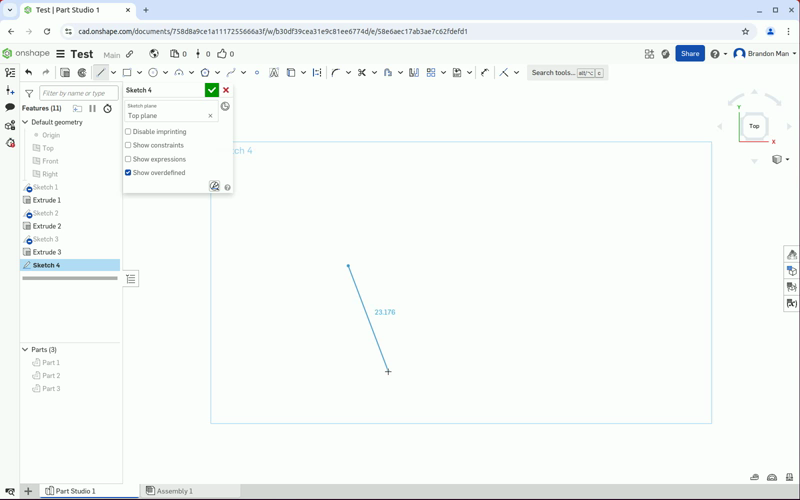
key_up(shift)
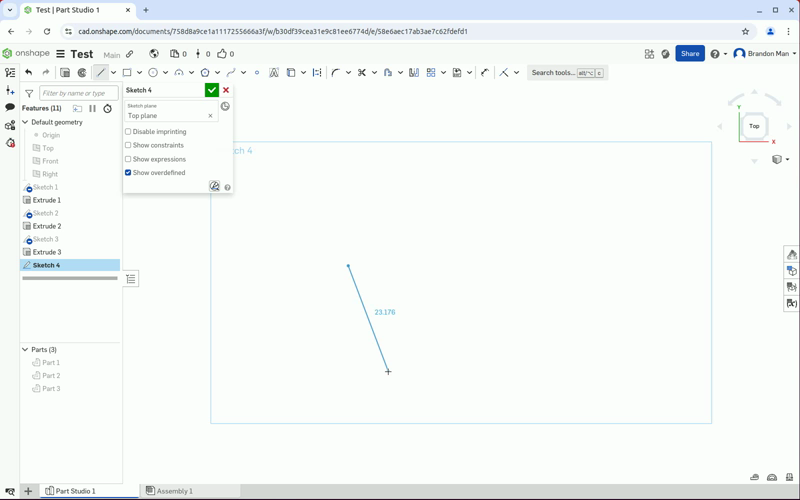
key_down(shift)
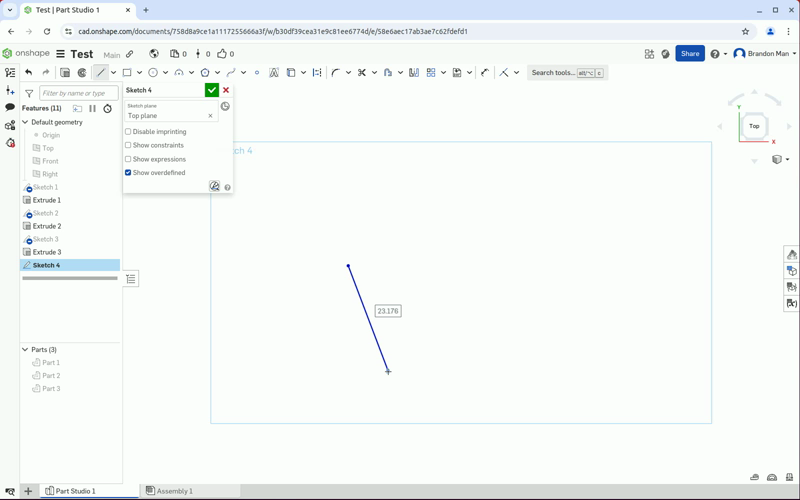
mouse_move(501, 387)
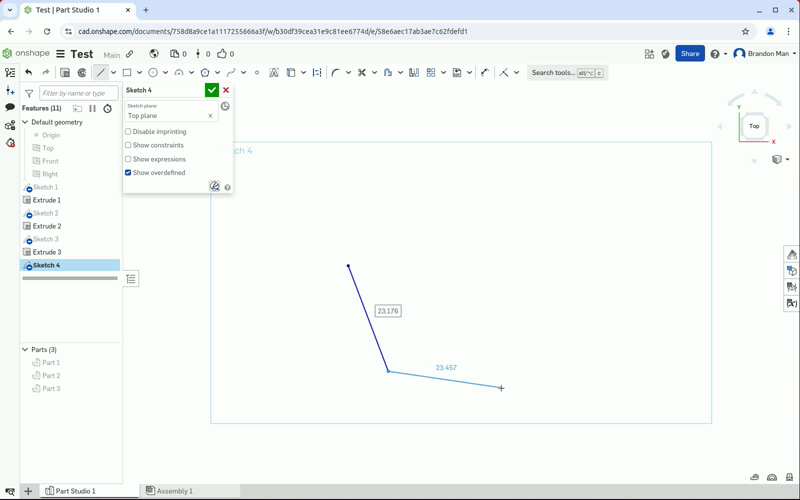
click(501, 387)
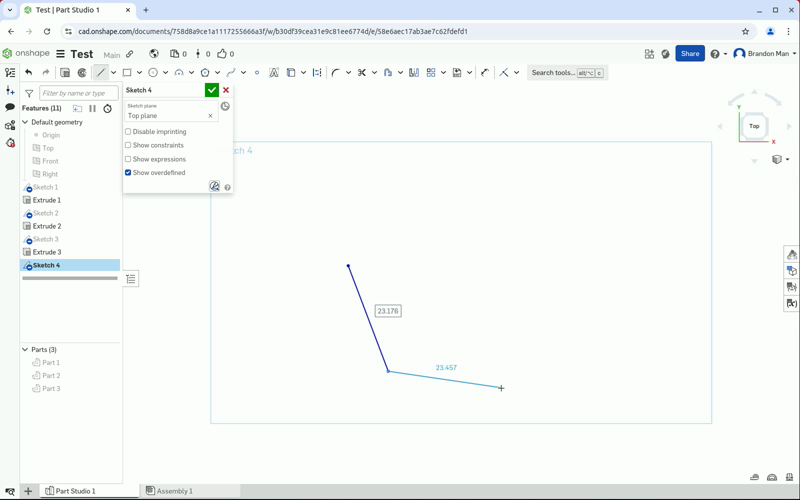
key_up(shift)
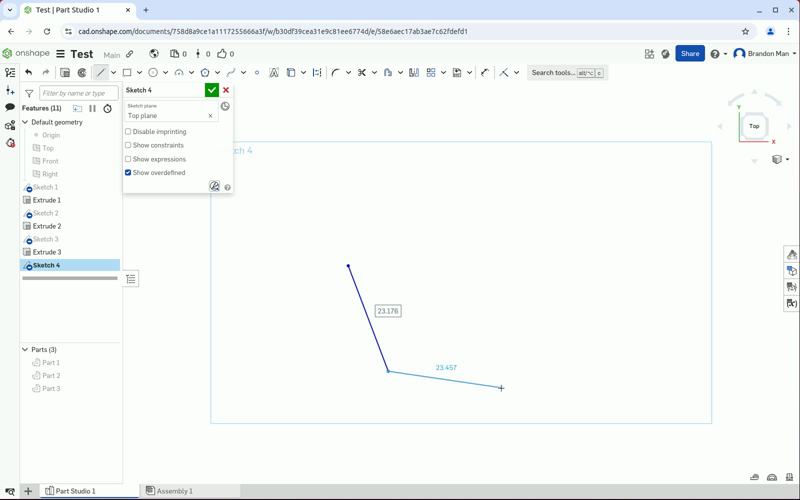
key_down(shift)
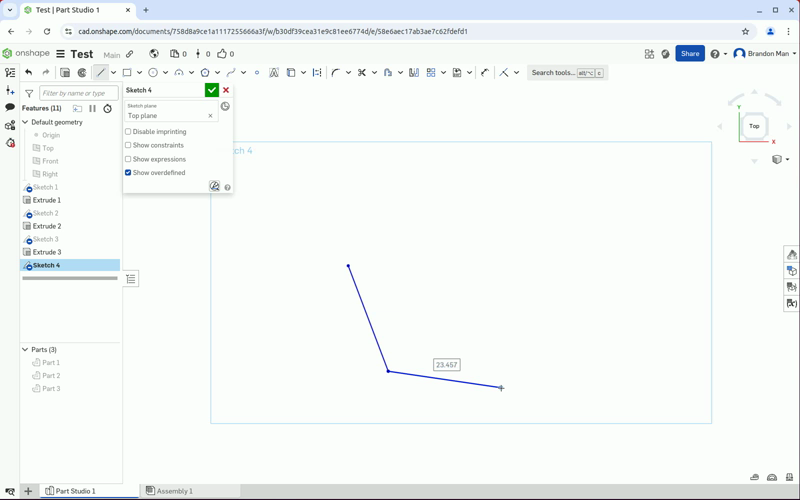
mouse_move(572, 300)
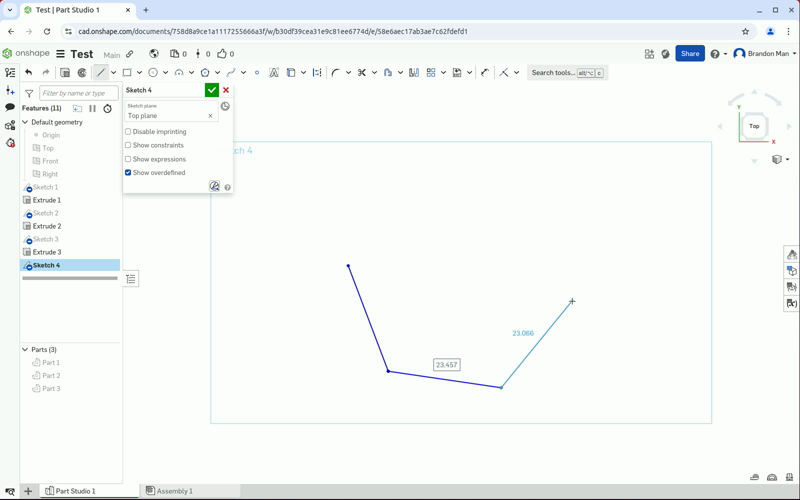
click(572, 300)
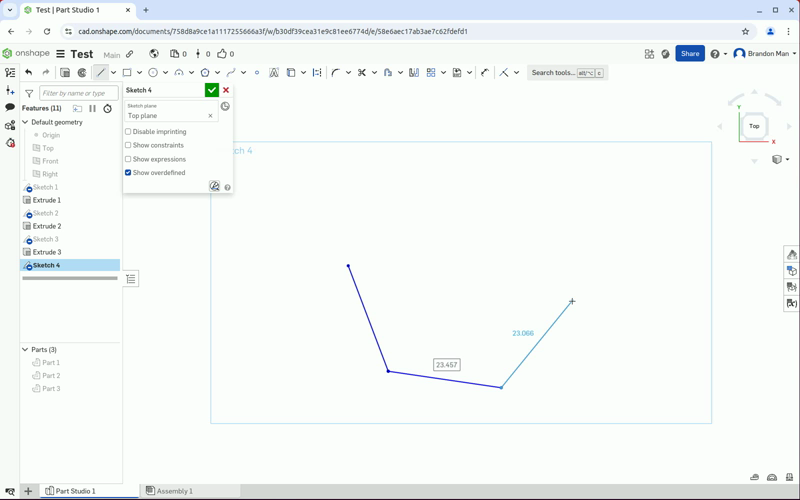
key_up(shift)
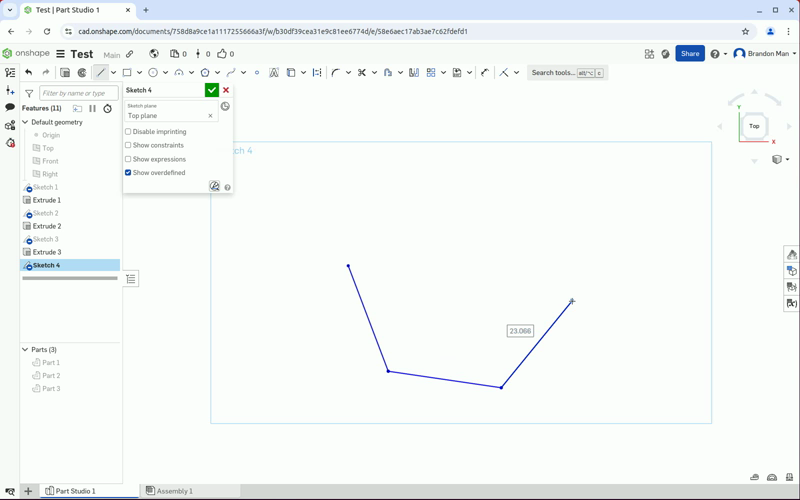
key_down(shift)
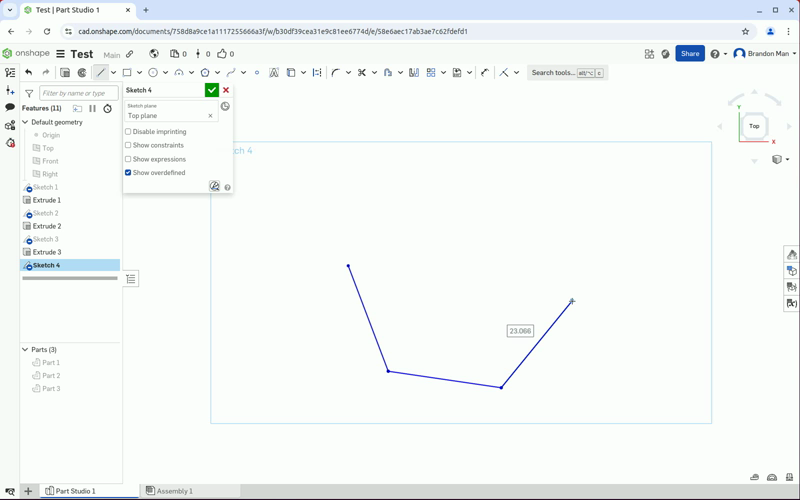
mouse_move(419, 178)
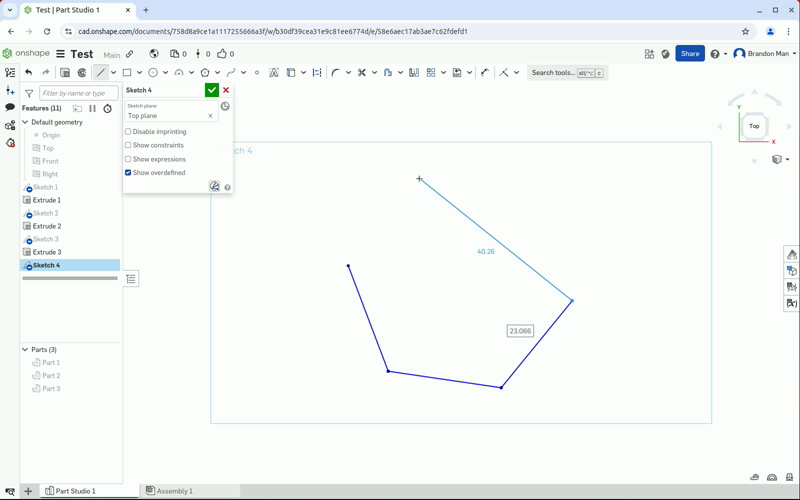
click(419, 178)
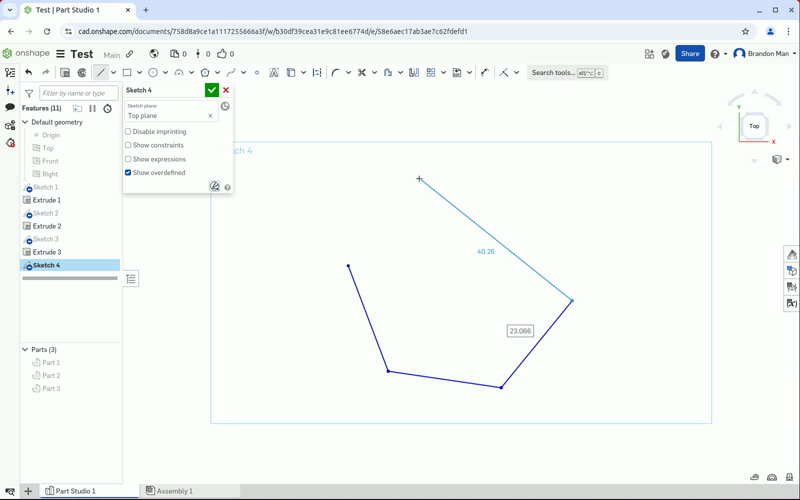
key_up(shift)
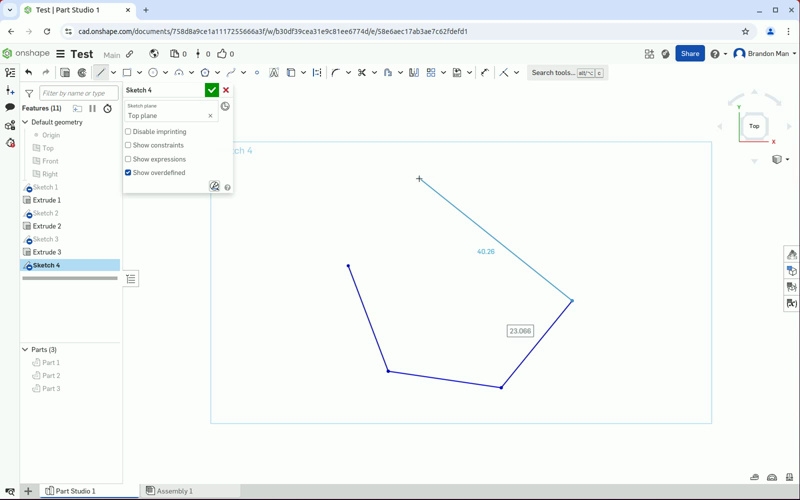
key_down(shift)
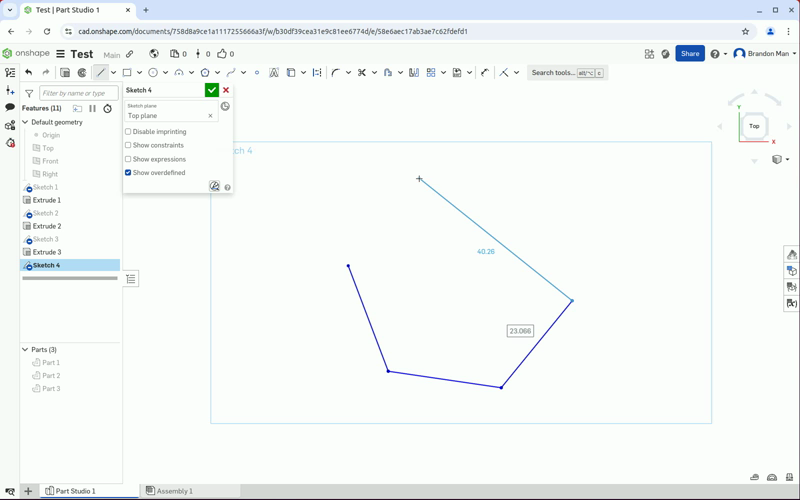
mouse_move(348, 265)
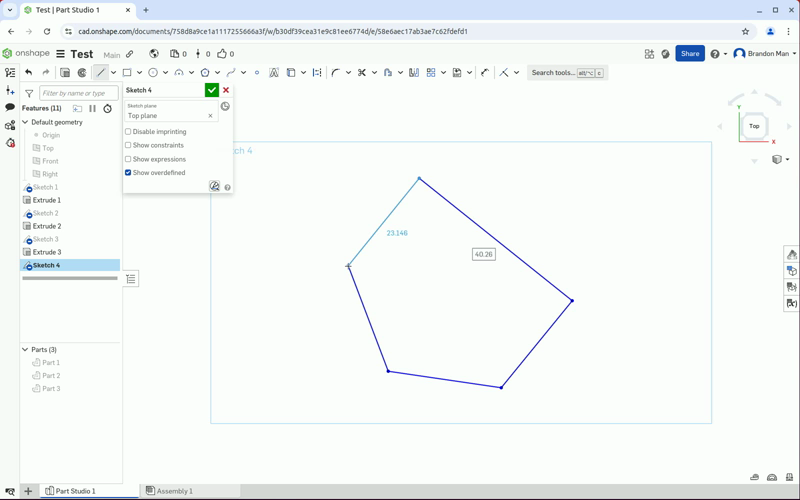
key_up(shift)
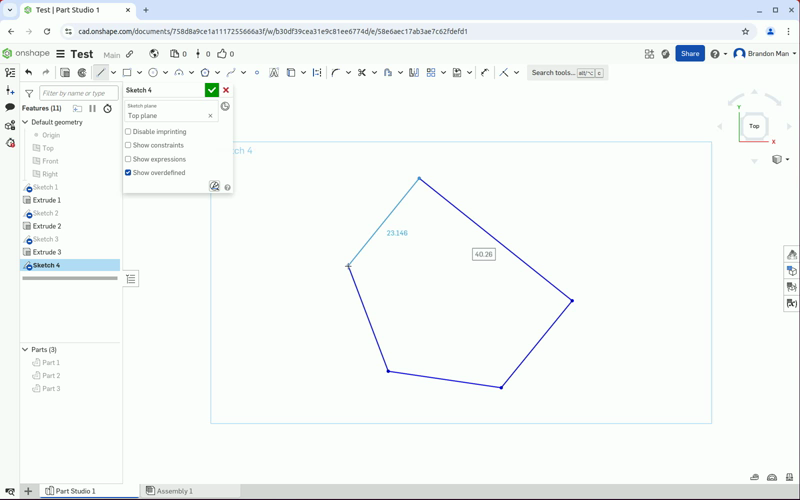
click(348, 265)
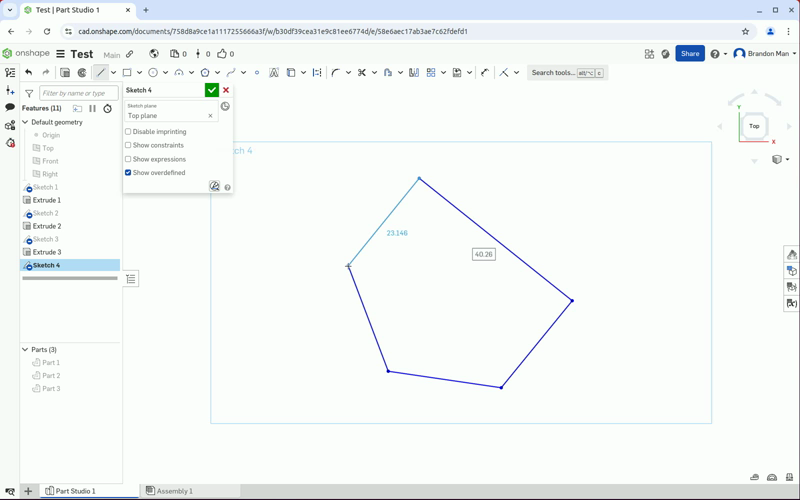
key(esc)
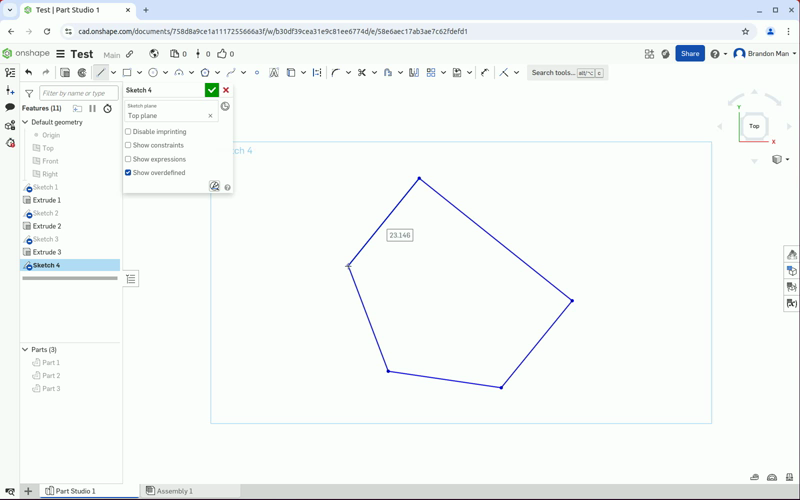
mouse_move(483, 310)
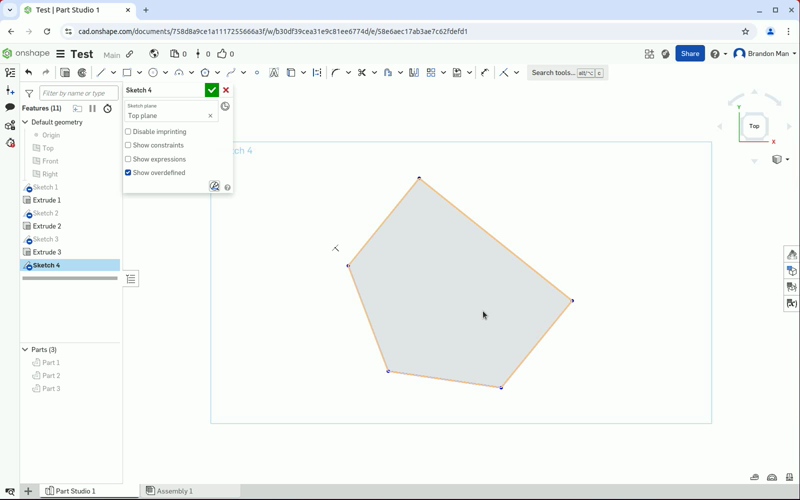
click(483, 310)
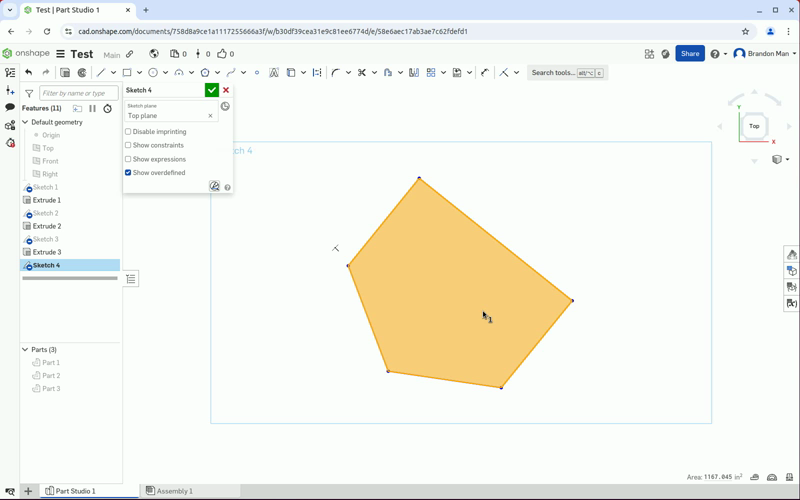
mouse_move(73, 352)
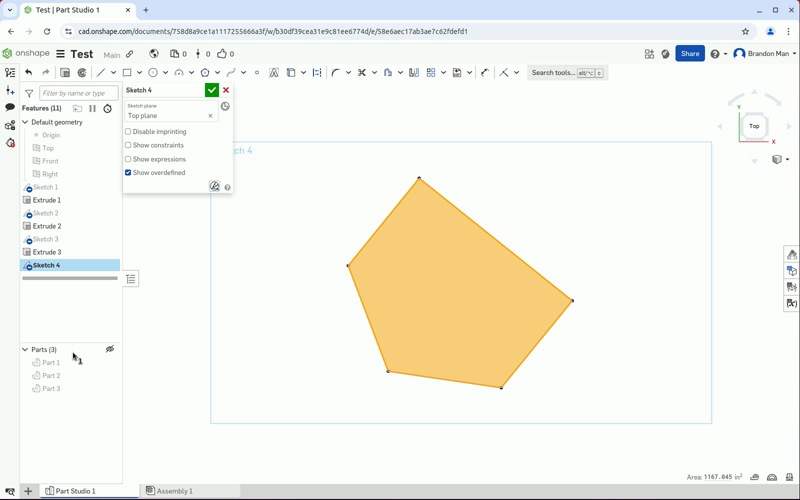
key(shift+y)
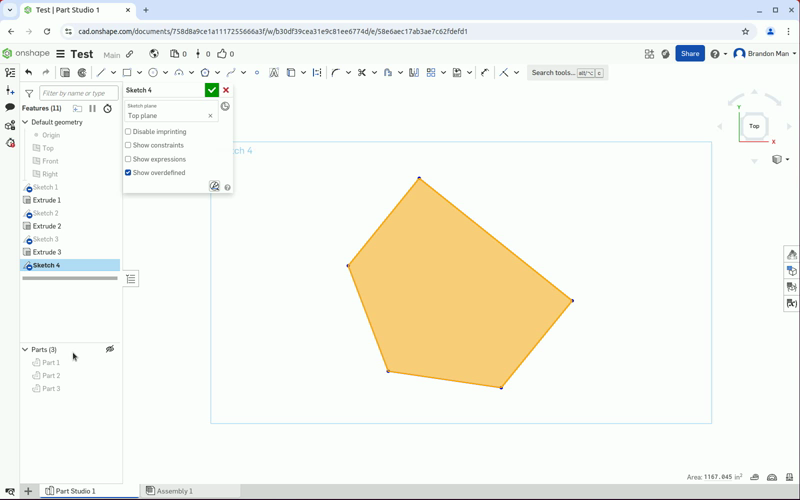
key(shift+e)
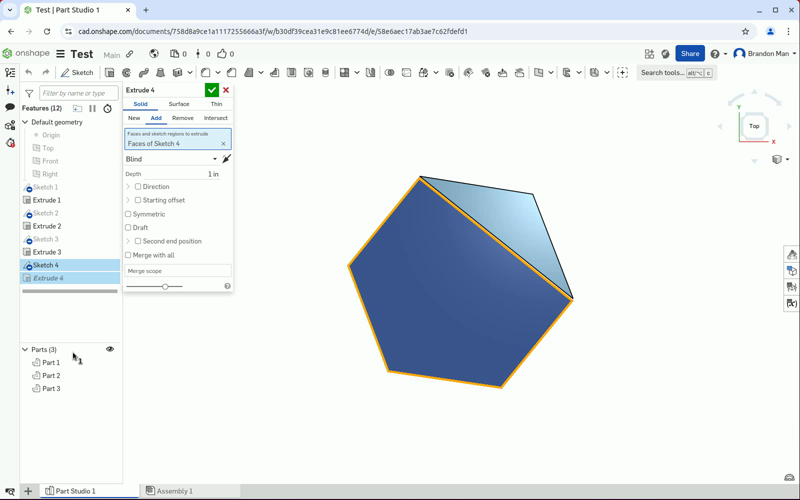
mouse_move(143, 106)
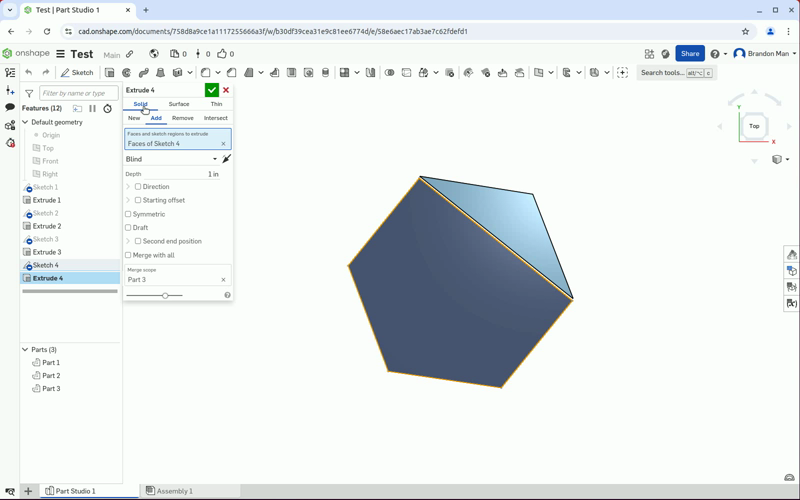
click(143, 106)
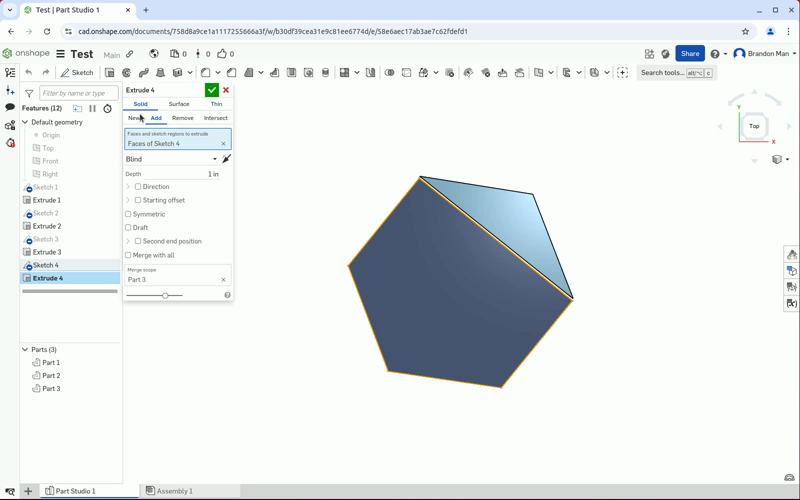
mouse_move(137, 120)
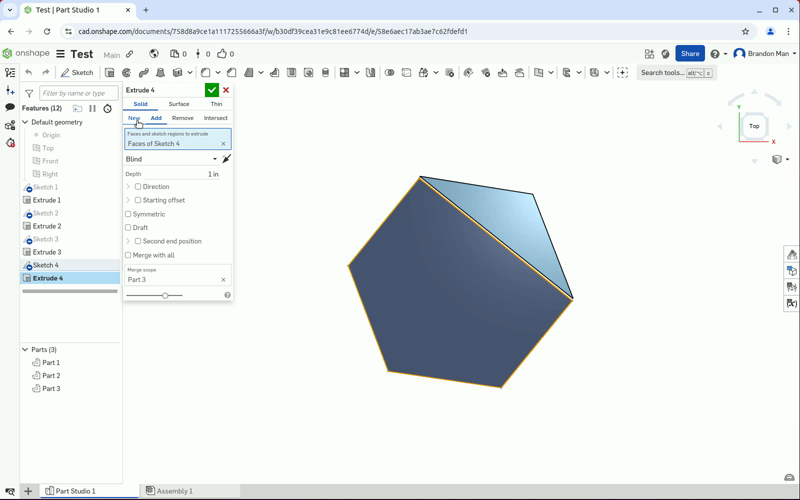
click(137, 120)
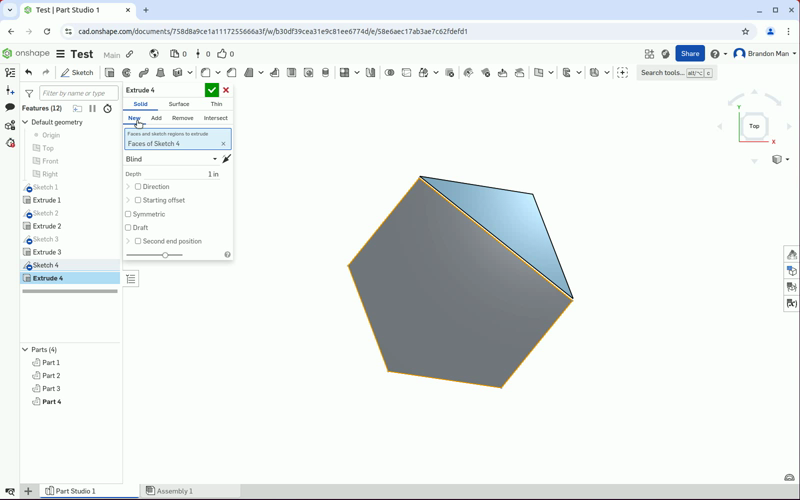
key(tab, 4)
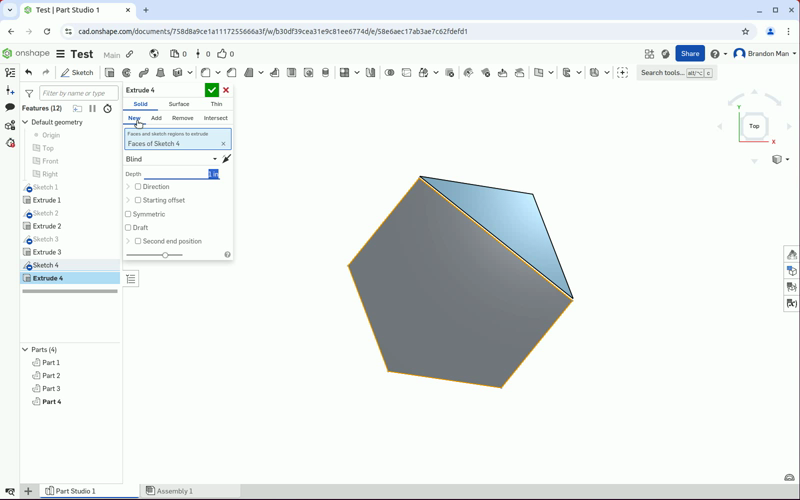
text(0.481)
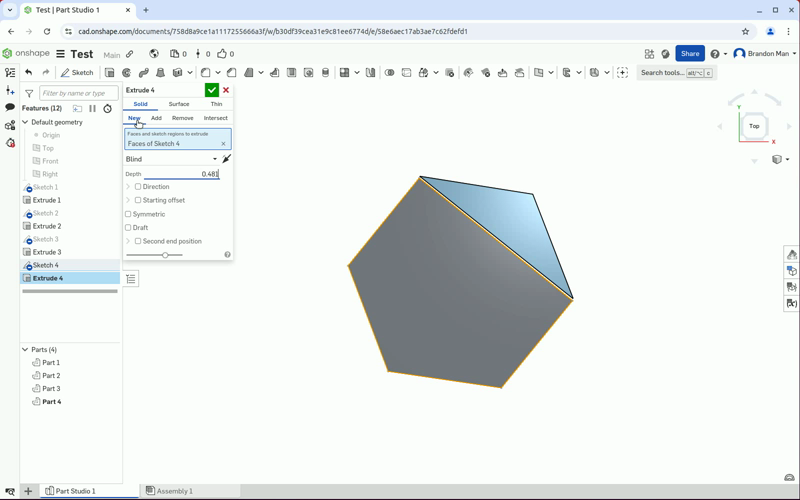
key(enter)
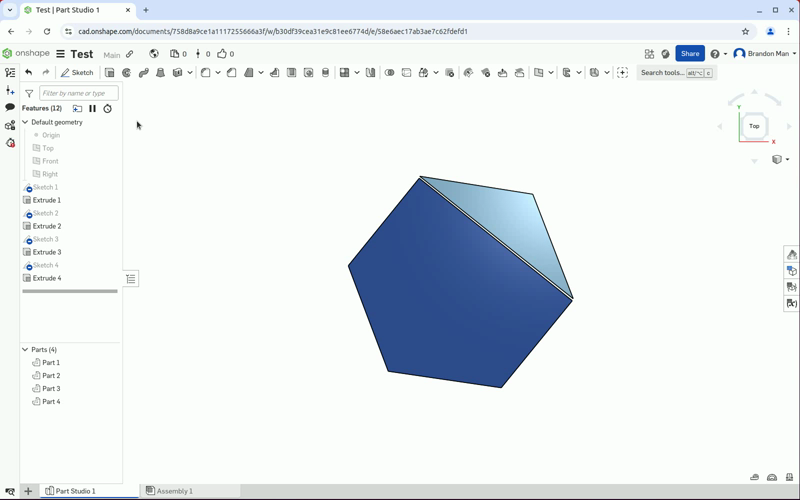
key(shift+h)
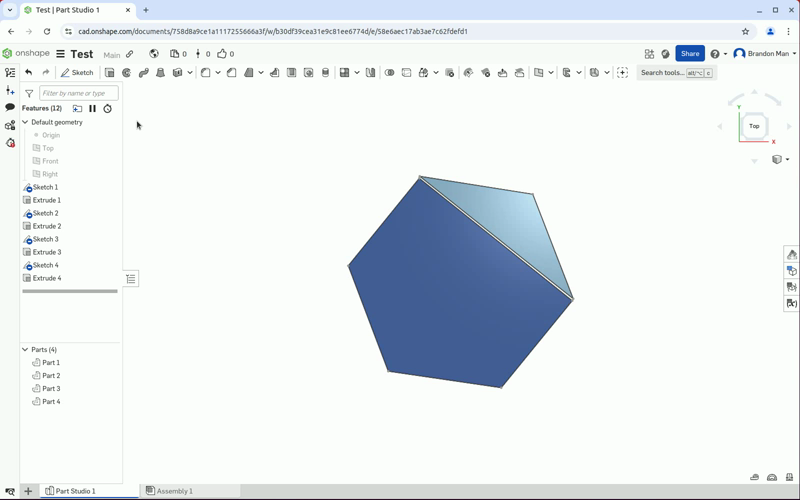
key(shift+h)
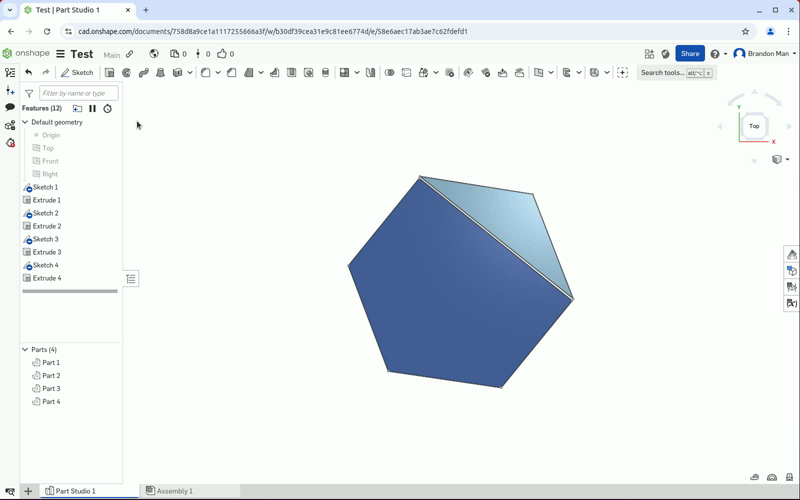
key(shift+7)
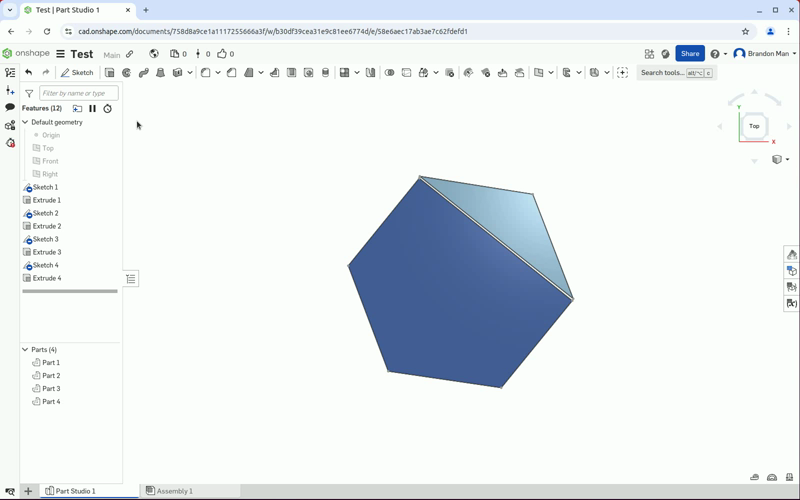
key(up, 3)
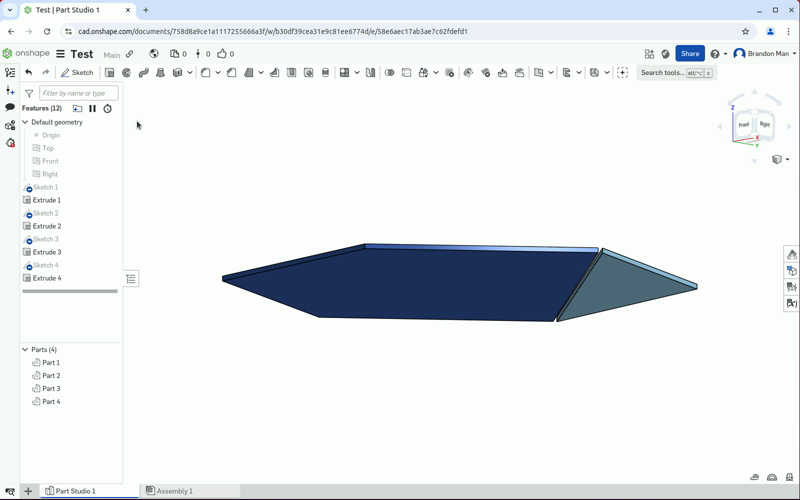
key(left, 3)
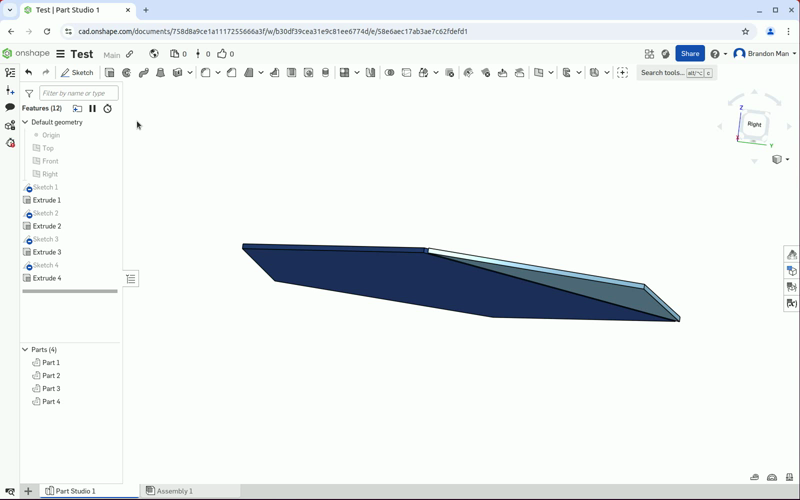
key(right, 3)
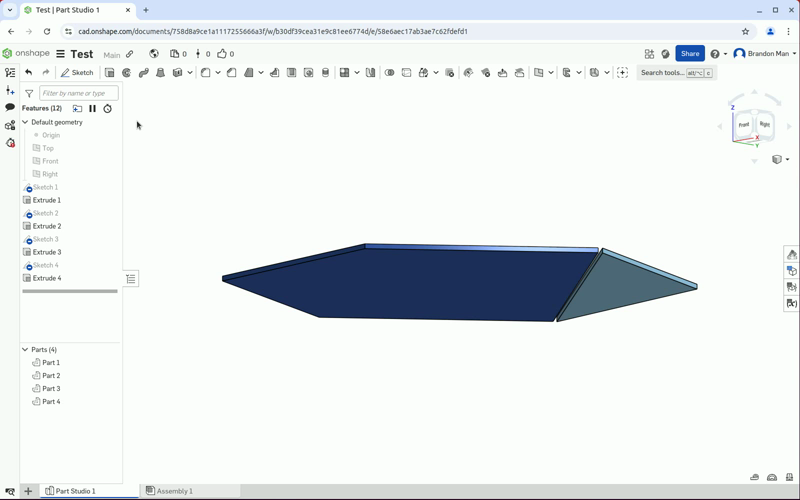
key(down, 3)
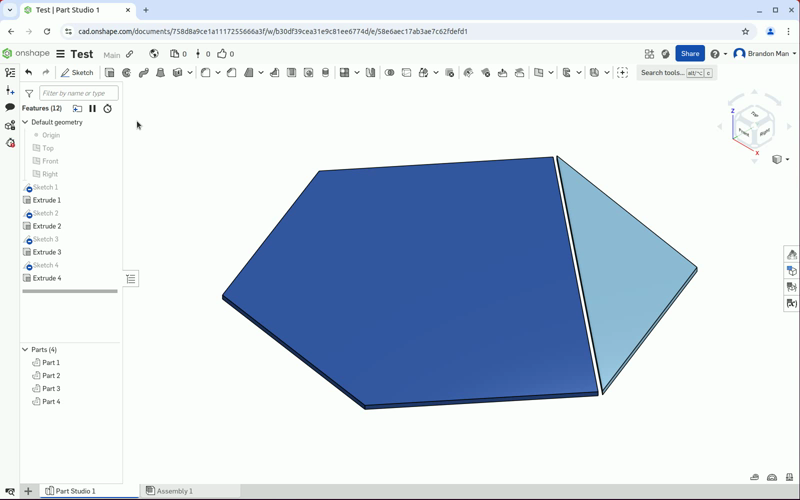
mouse_move(73, 189)
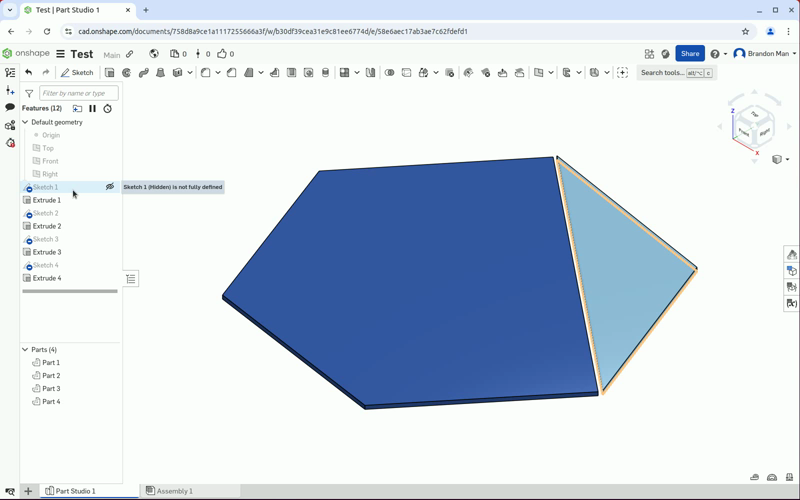
click(73, 189)